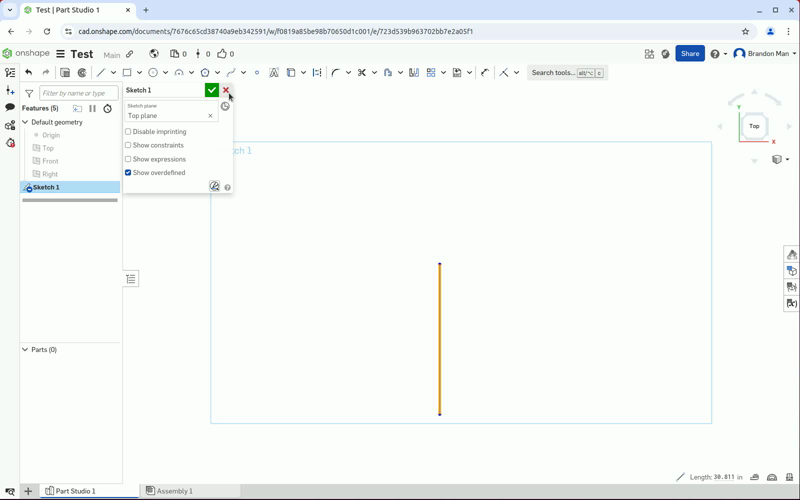
key(shift+h)
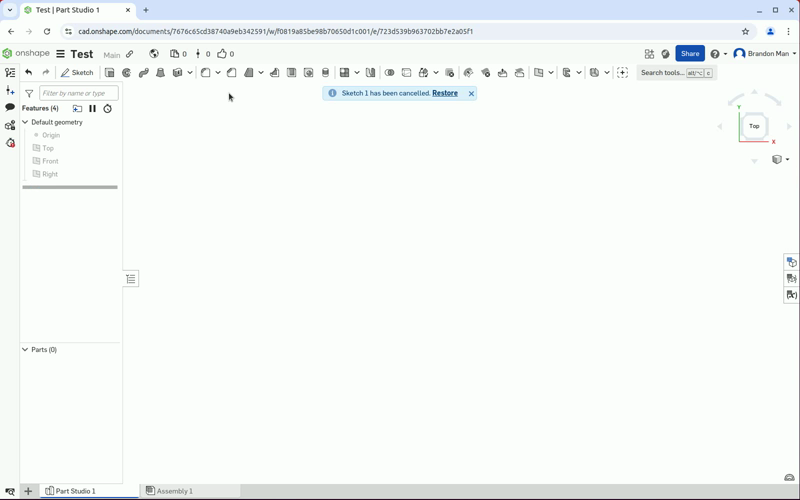
mouse_move(73, 352)
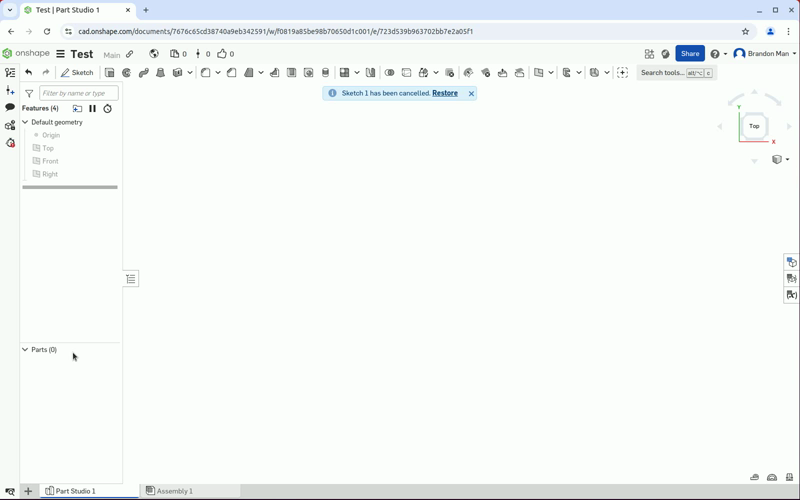
key(y)
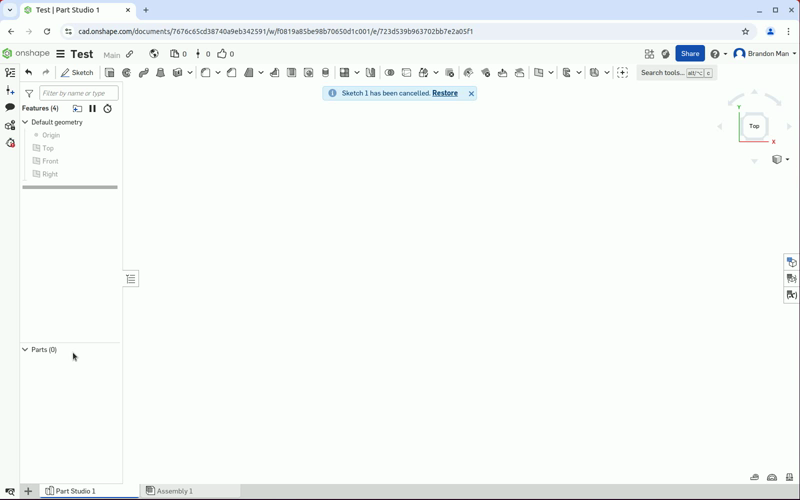
key(shift+p)
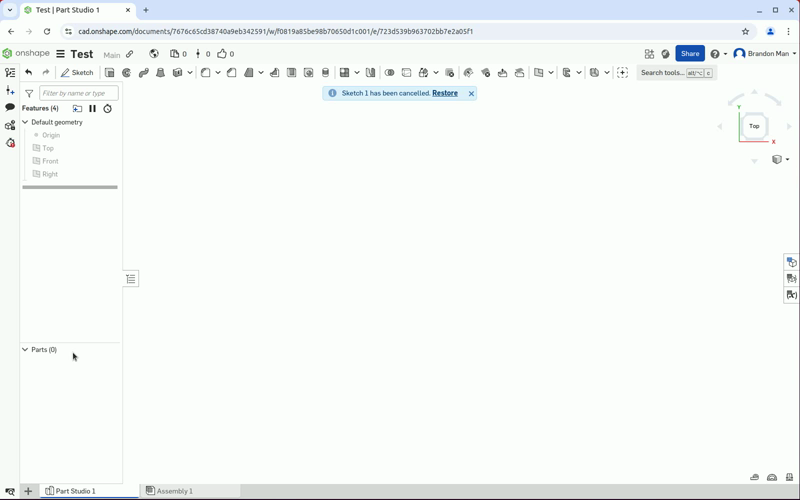
key(space)
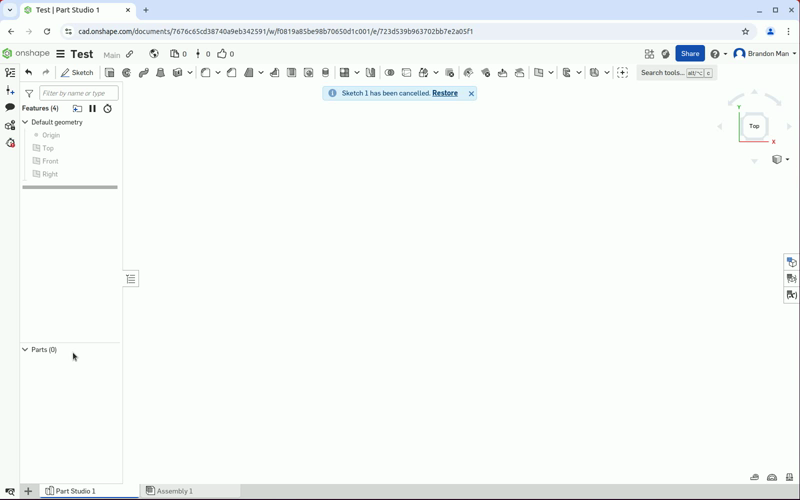
key_down(shift)
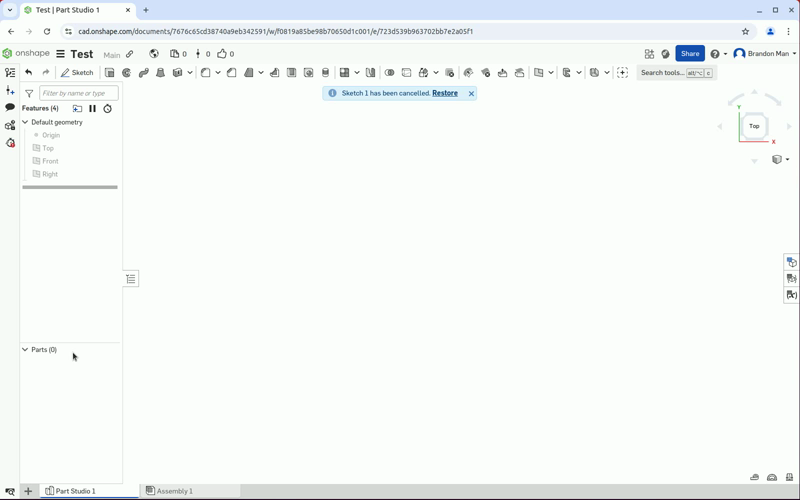
key(up)
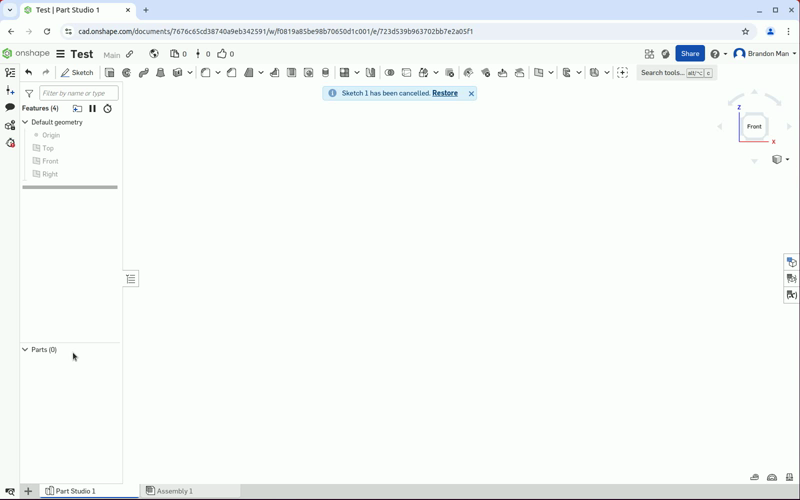
key_up(shift)
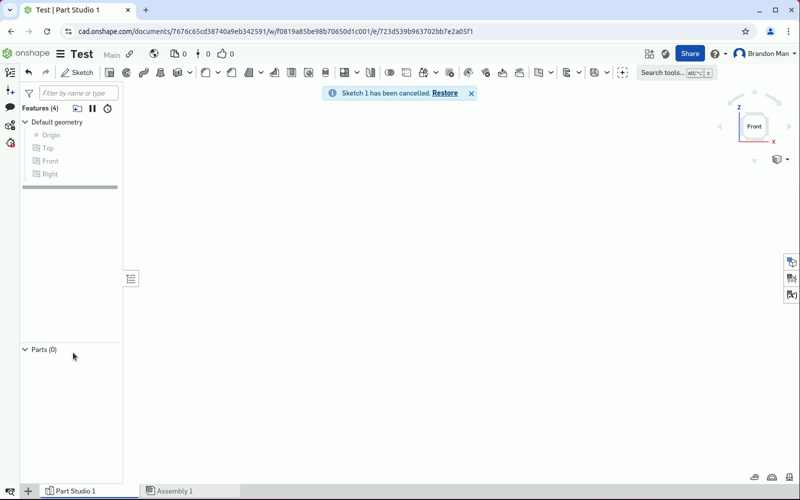
mouse_move(73, 352)
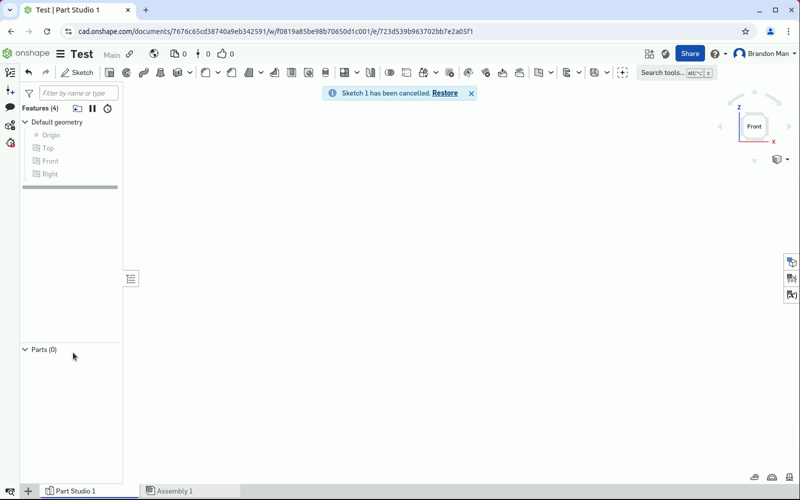
key(shift+y)
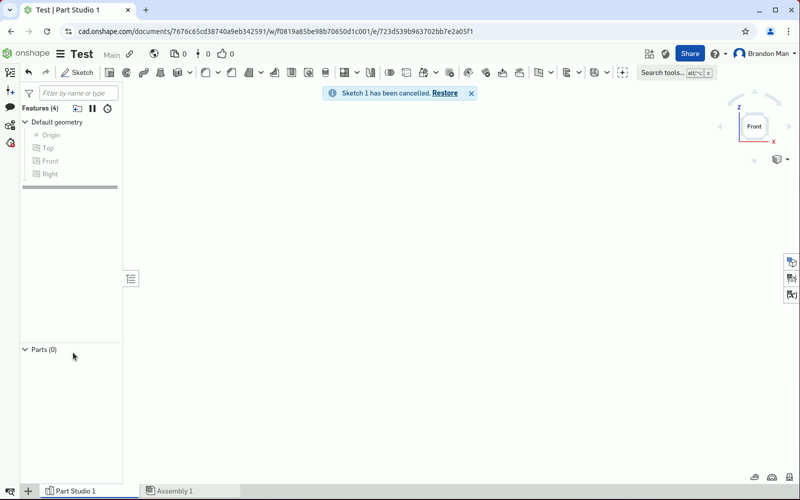
key(shift+s)
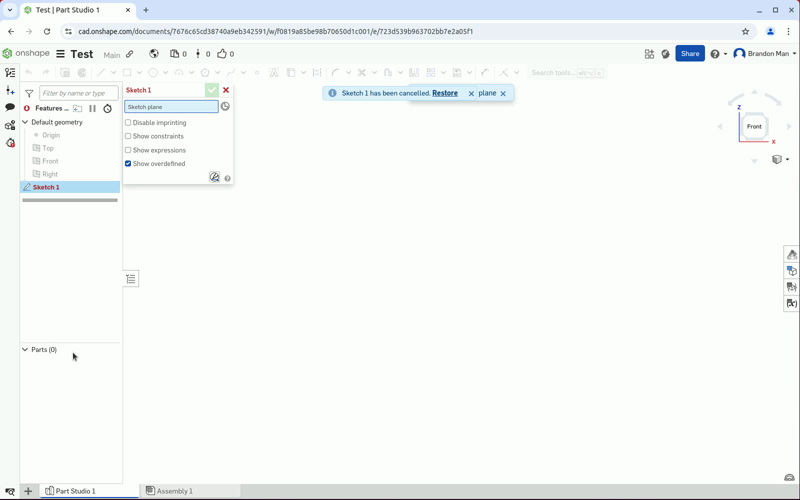
mouse_move(73, 163)
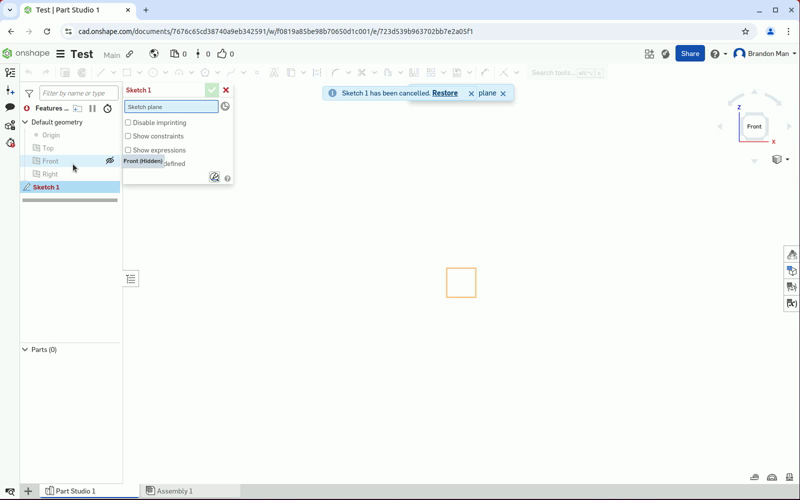
click(73, 163)
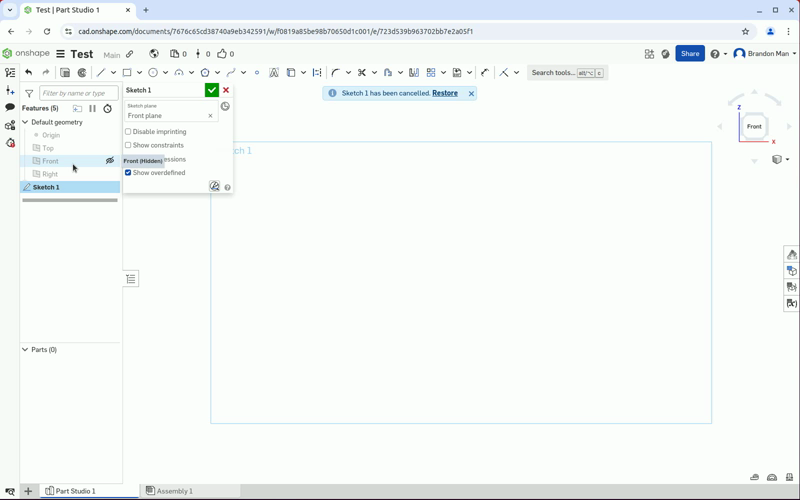
mouse_move(73, 352)
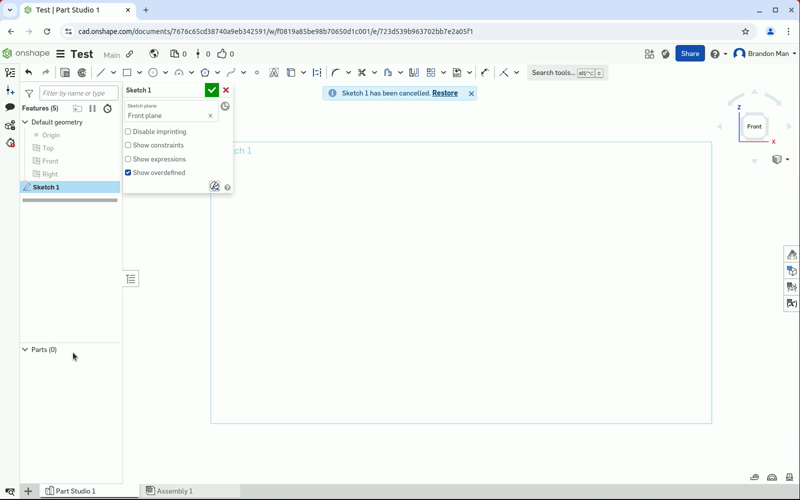
key(y)
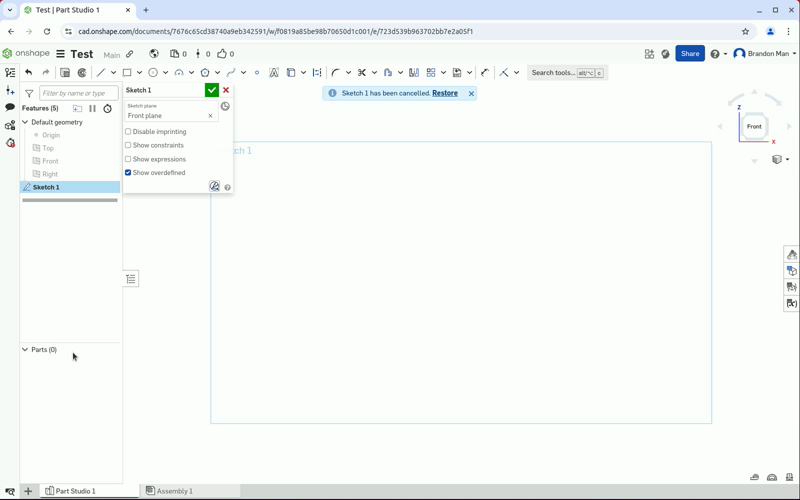
key(c)
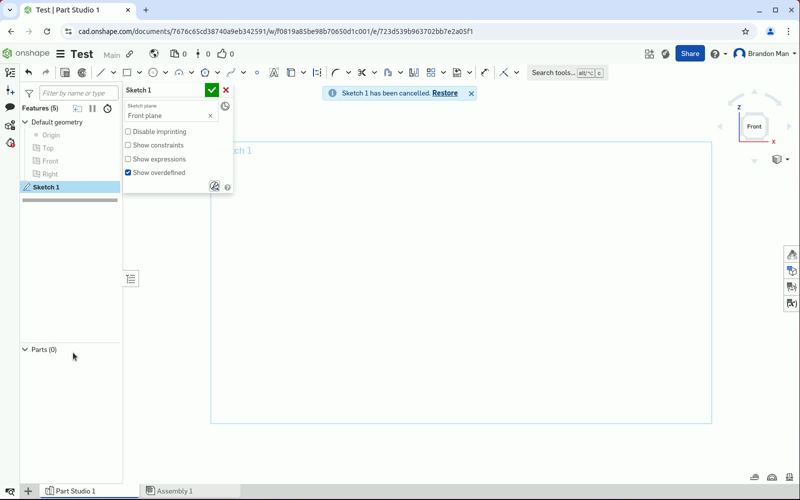
key_down(shift)
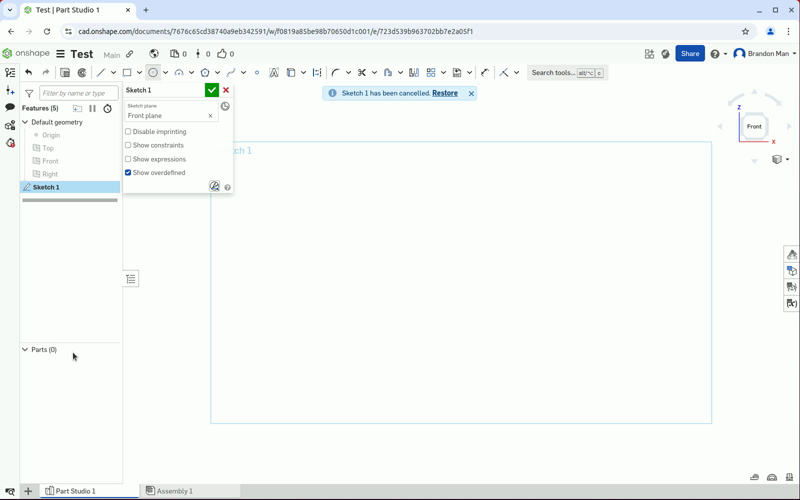
mouse_move(461, 282)
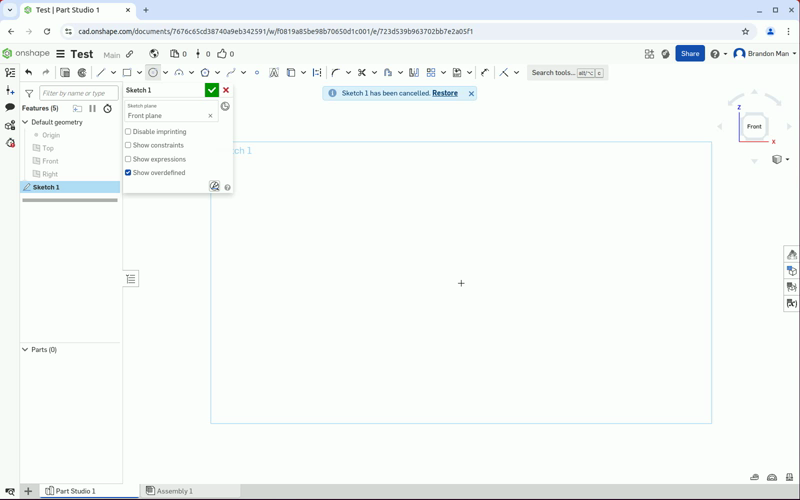
click(461, 282)
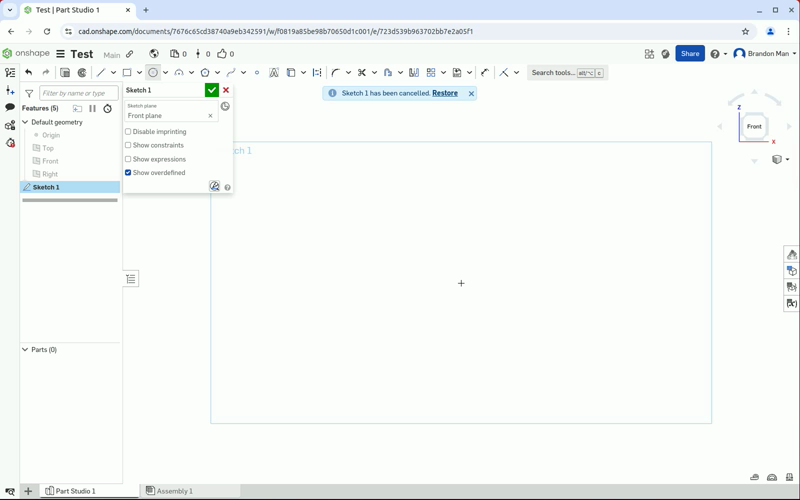
key_up(shift)
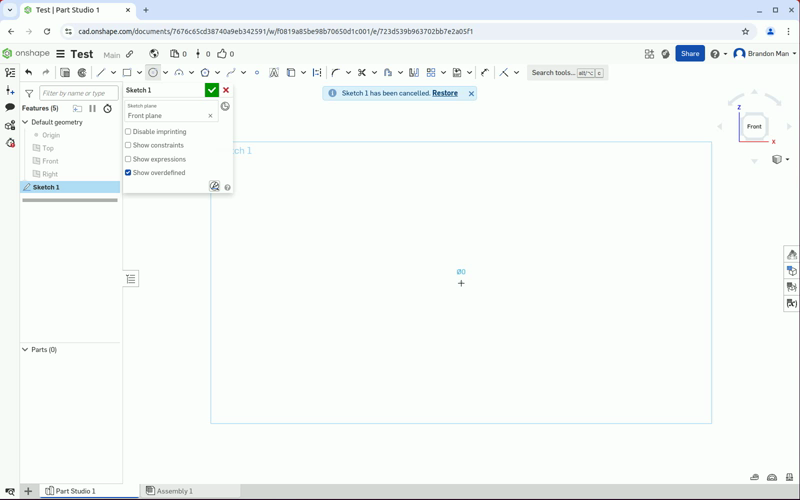
mouse_move(495, 282)
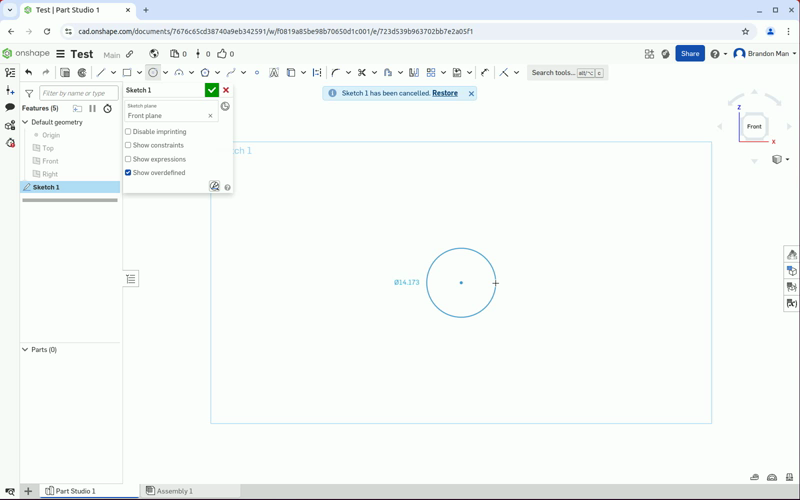
click(495, 282)
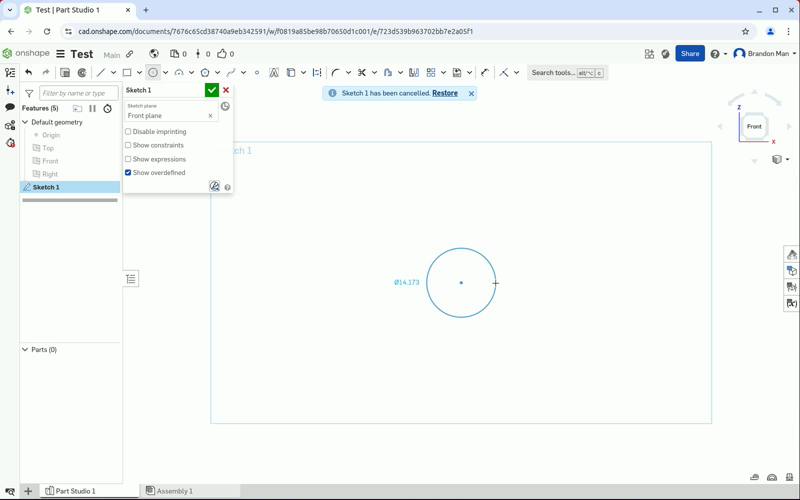
key(esc)
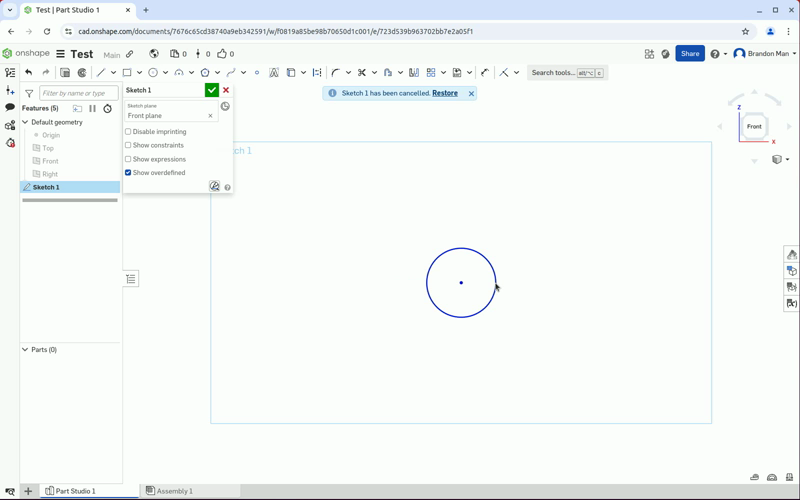
key(c)
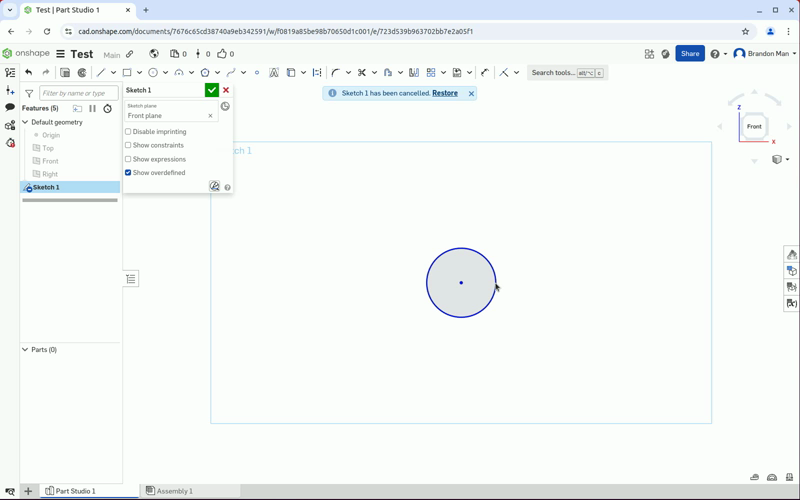
key_down(shift)
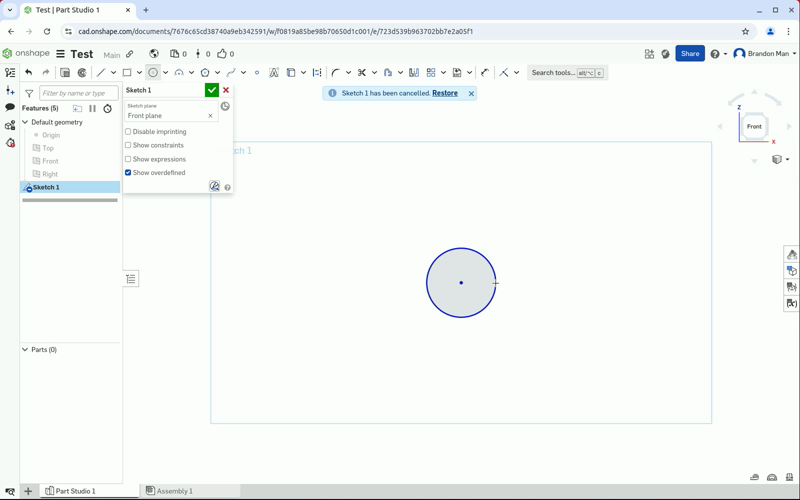
mouse_move(461, 282)
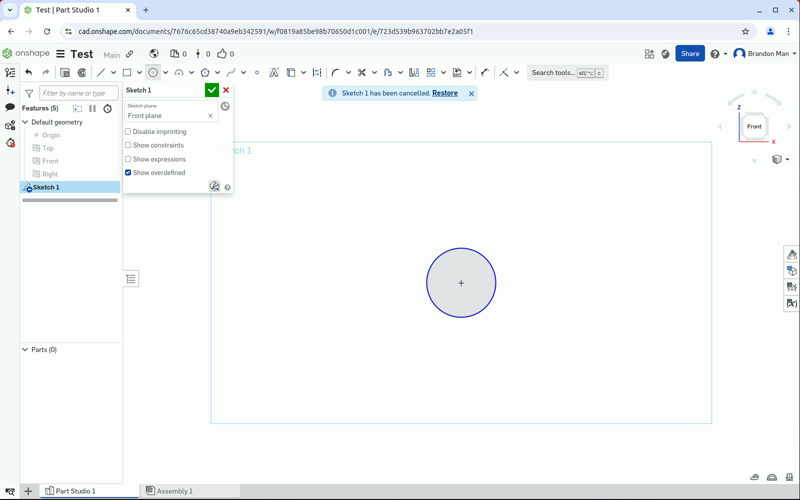
click(461, 282)
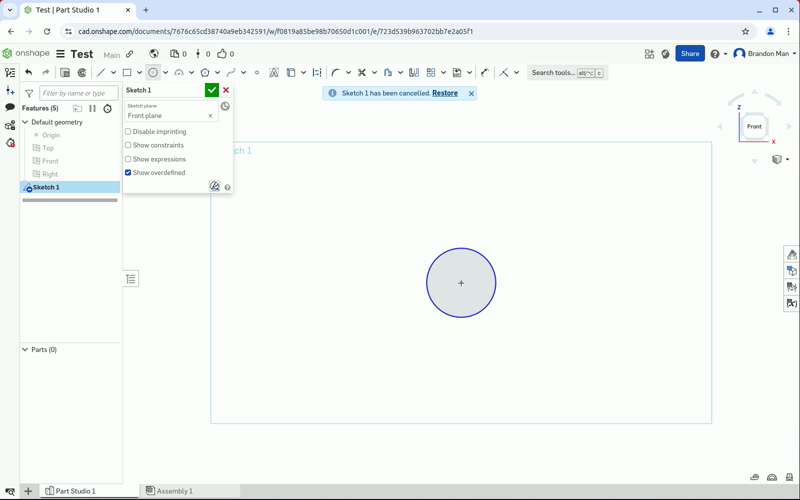
key_up(shift)
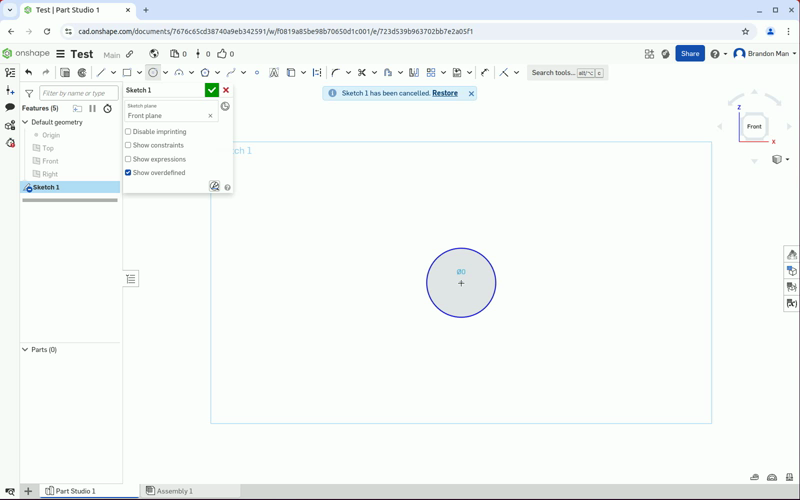
mouse_move(484, 282)
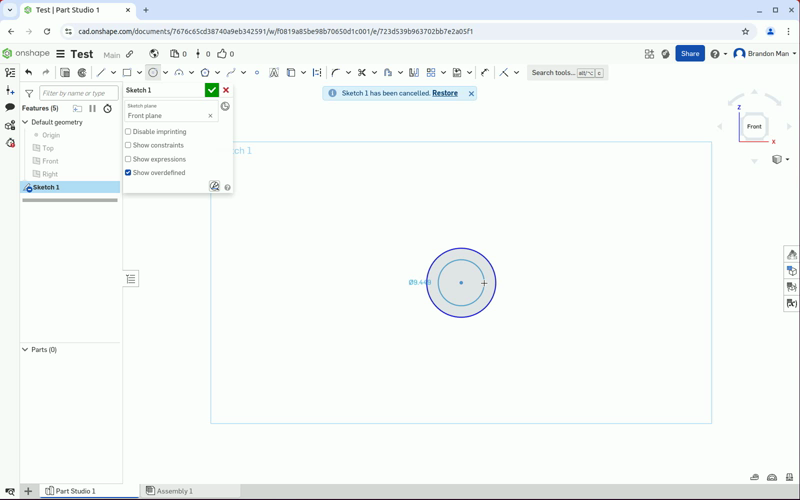
click(484, 282)
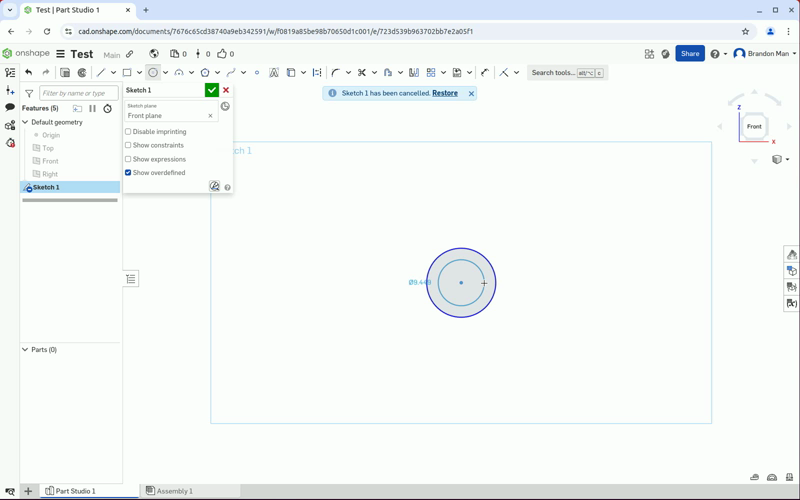
key(esc)
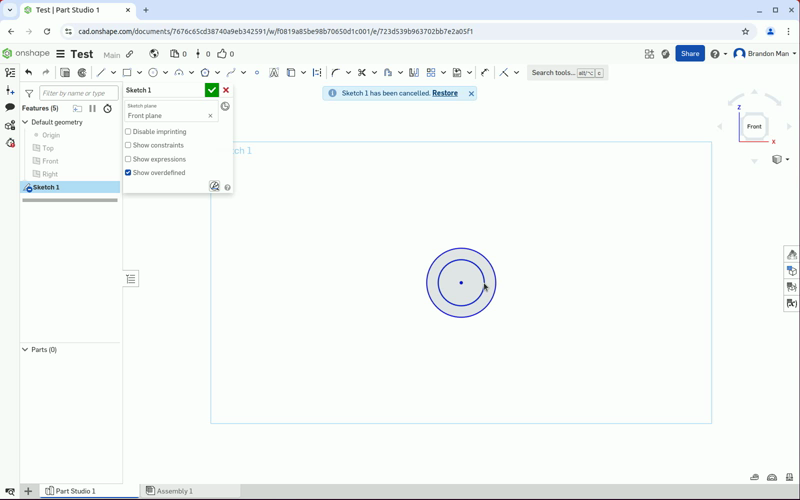
mouse_move(486, 263)
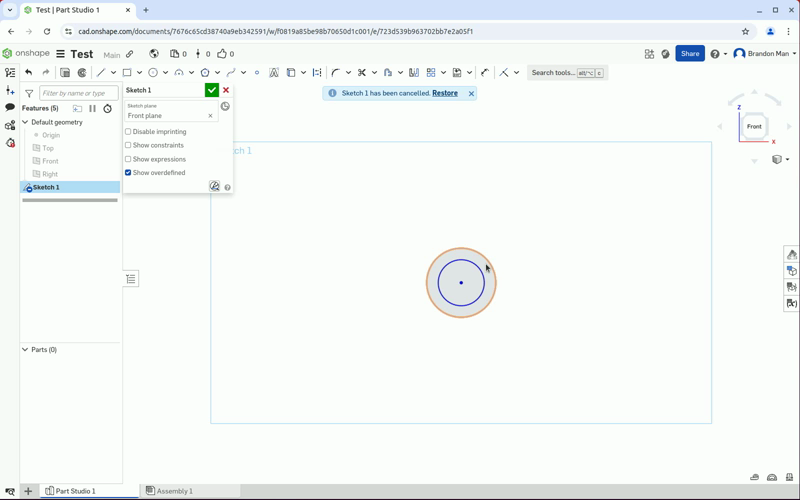
click(486, 263)
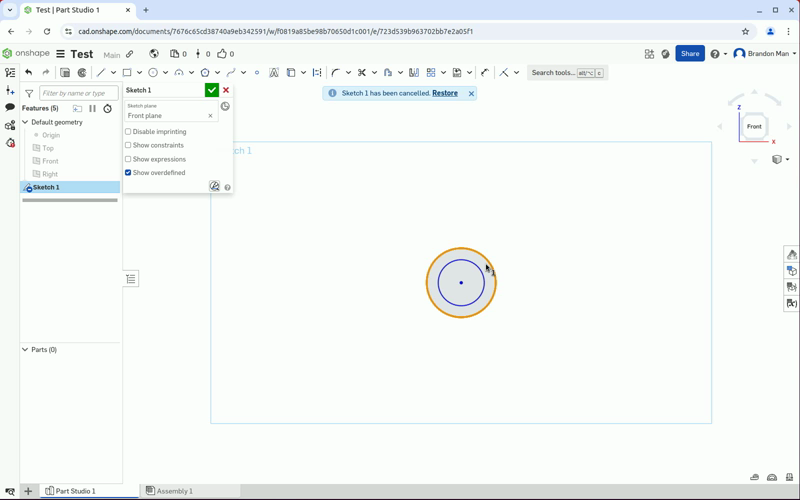
mouse_move(73, 352)
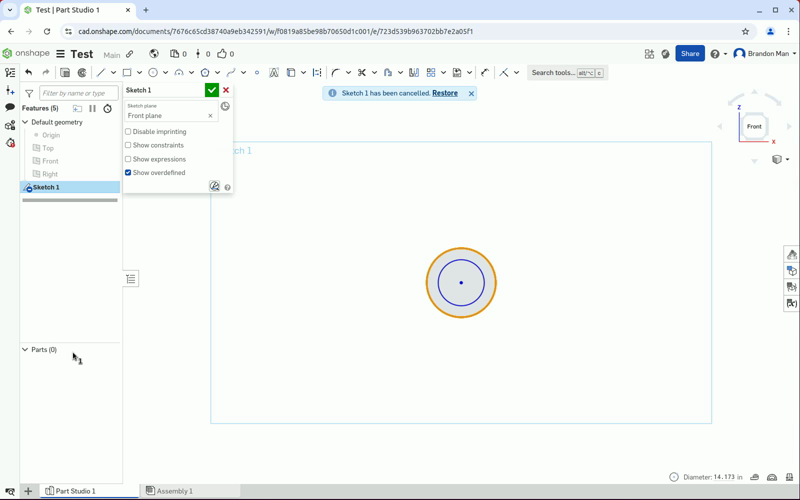
key(shift+y)
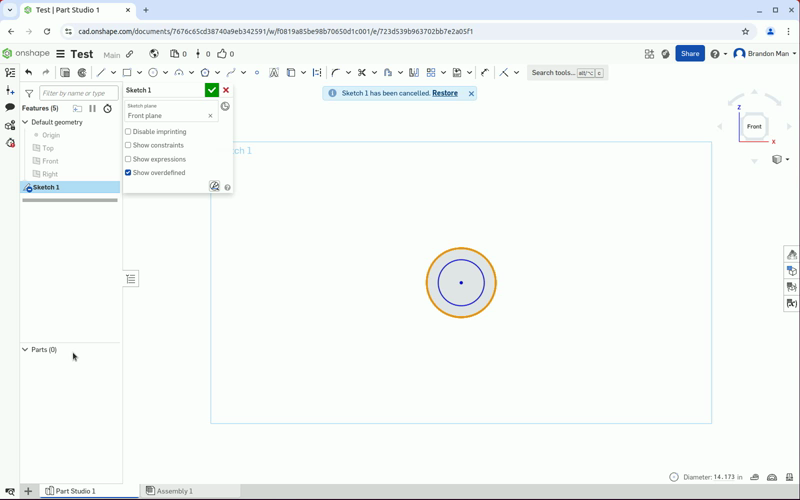
key(shift+e)
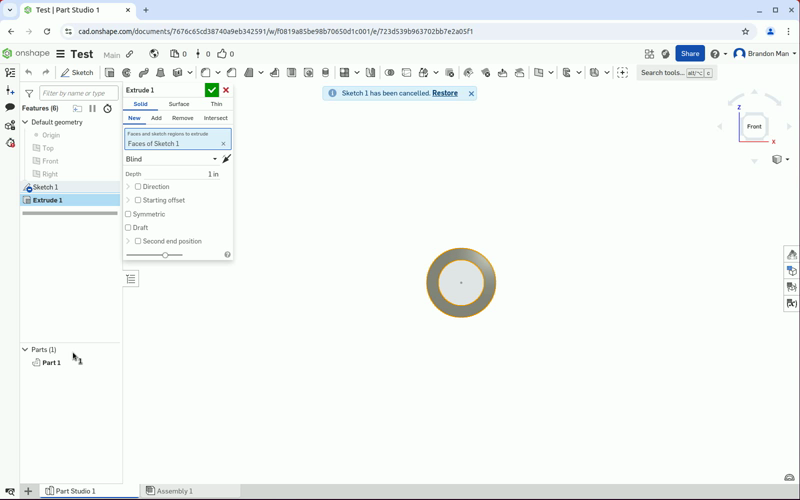
mouse_move(143, 106)
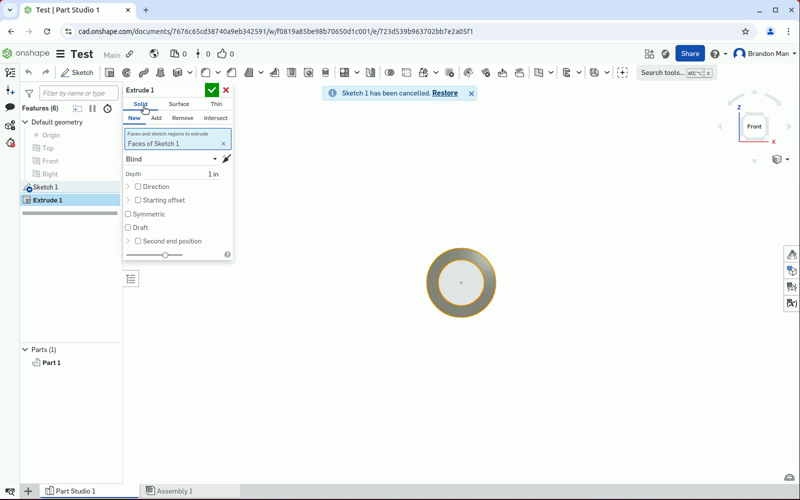
click(143, 106)
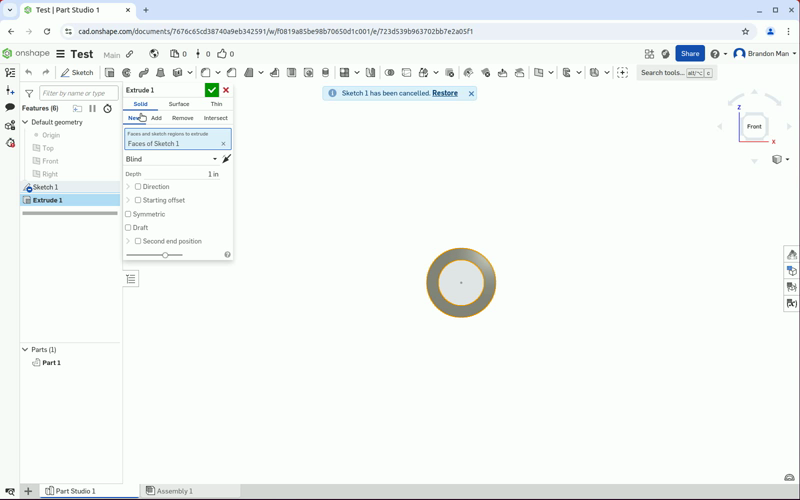
mouse_move(137, 120)
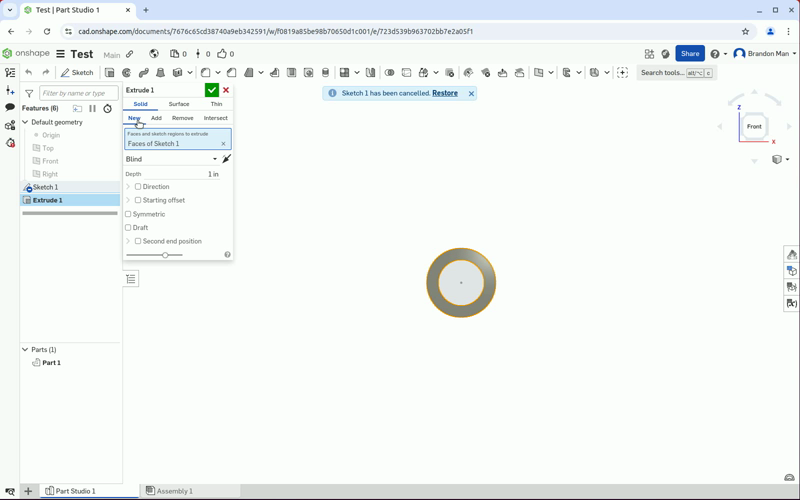
click(137, 120)
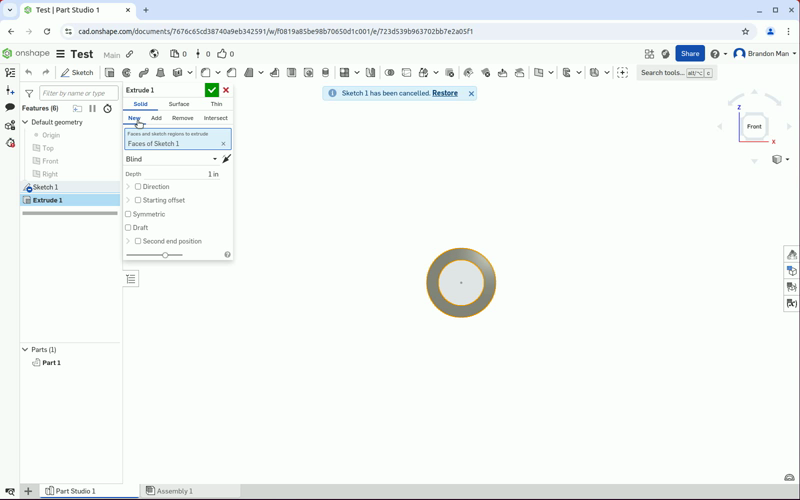
key(tab, 4)
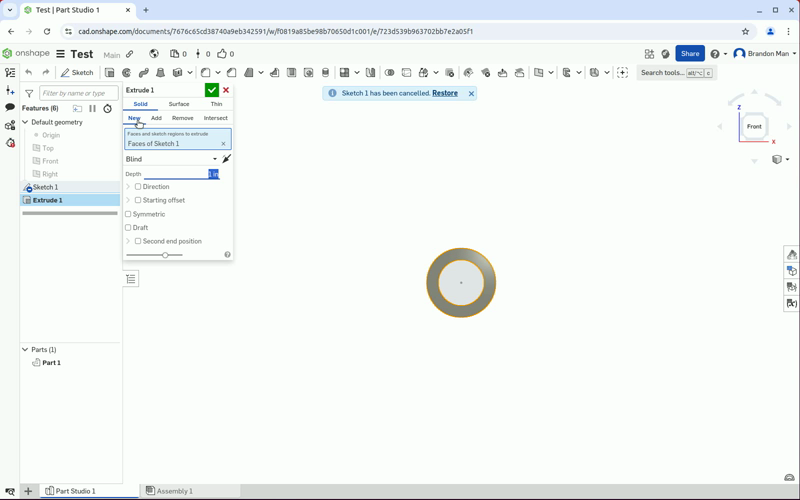
text(37.07)
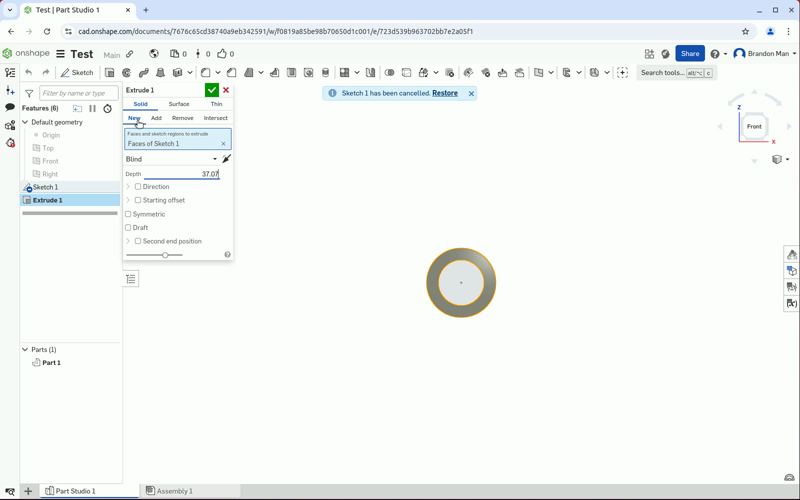
key(tab, 3)
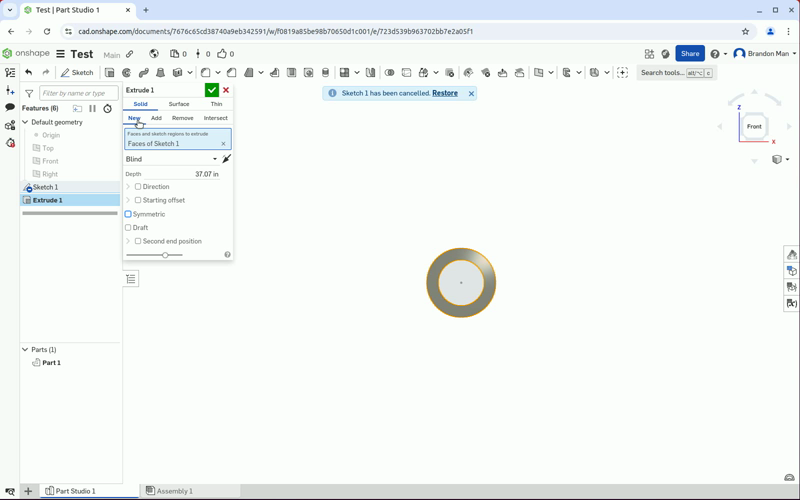
key(space)
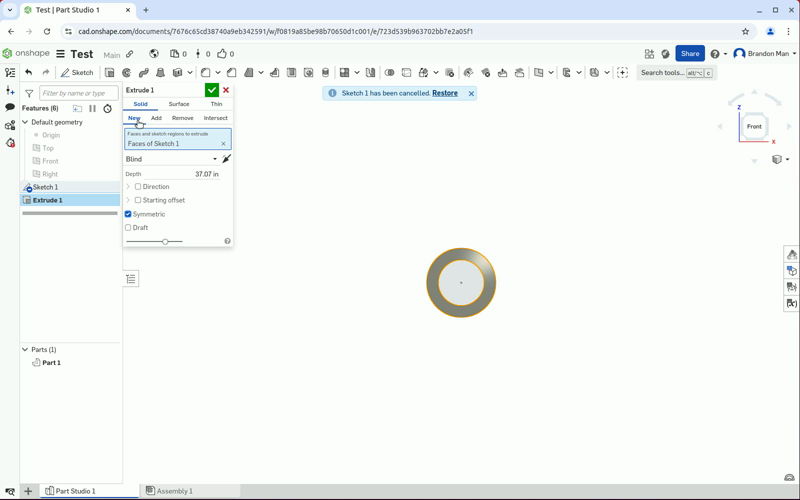
key(enter)
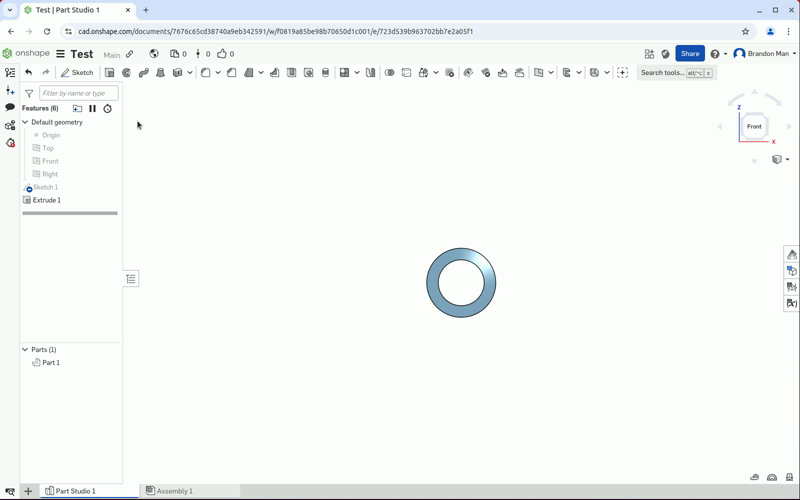
key(shift+h)
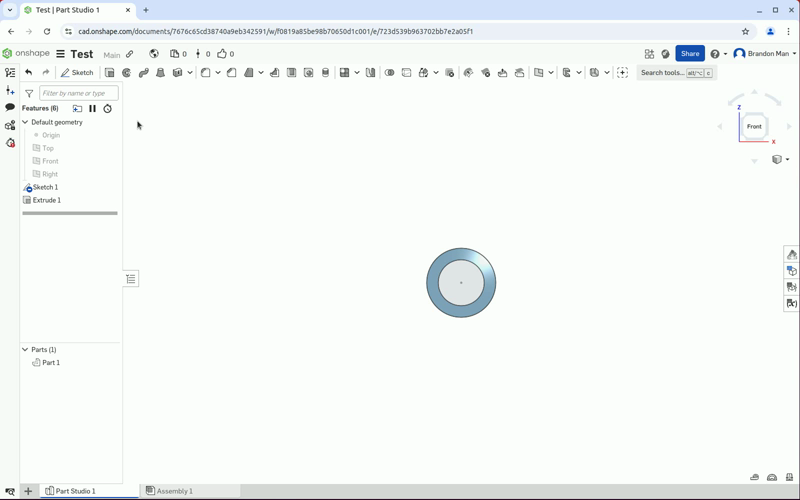
key(shift+h)
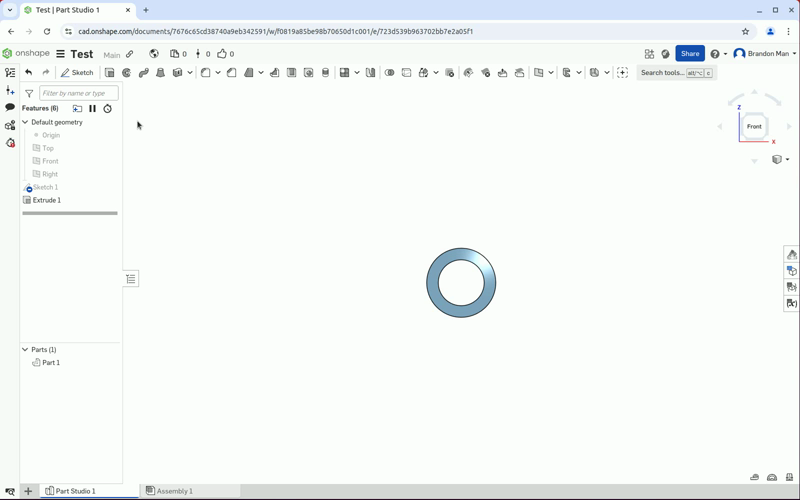
mouse_move(73, 189)
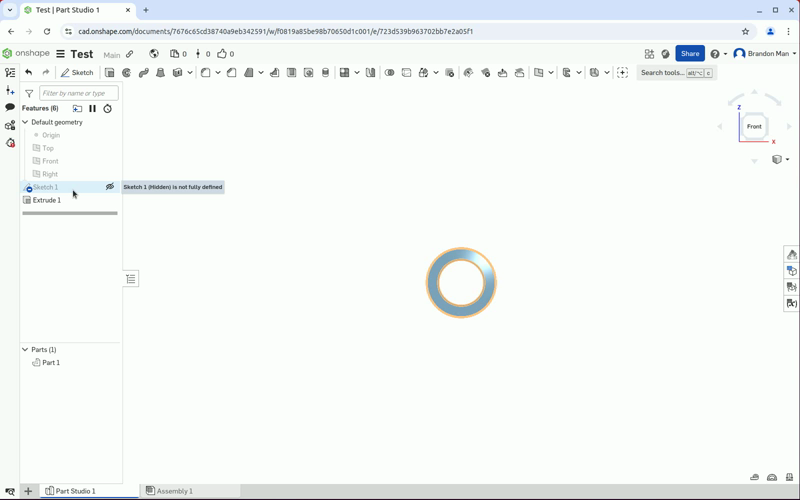
click(73, 189)
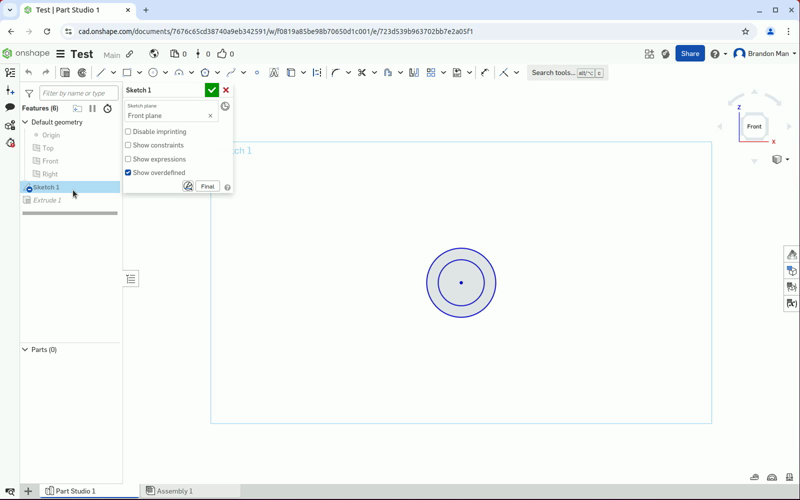
mouse_move(229, 92)
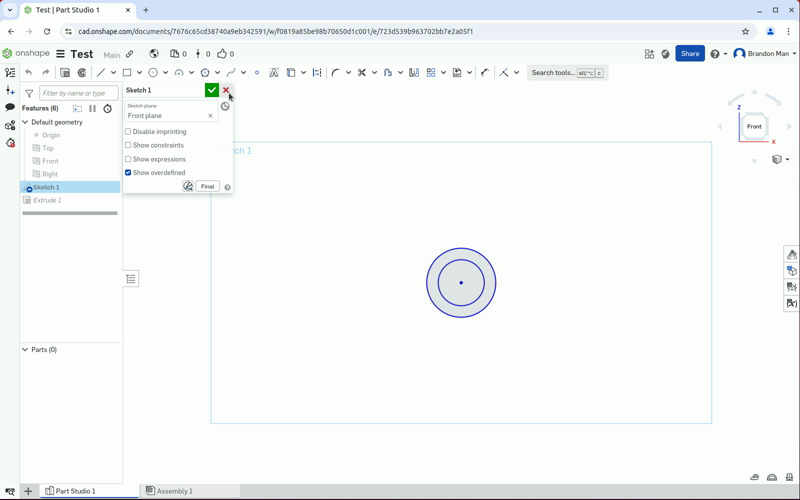
click(229, 92)
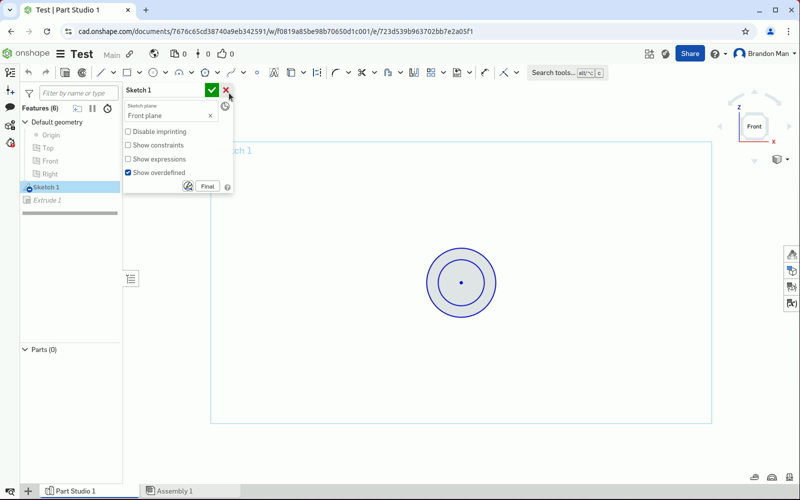
key(shift+s)
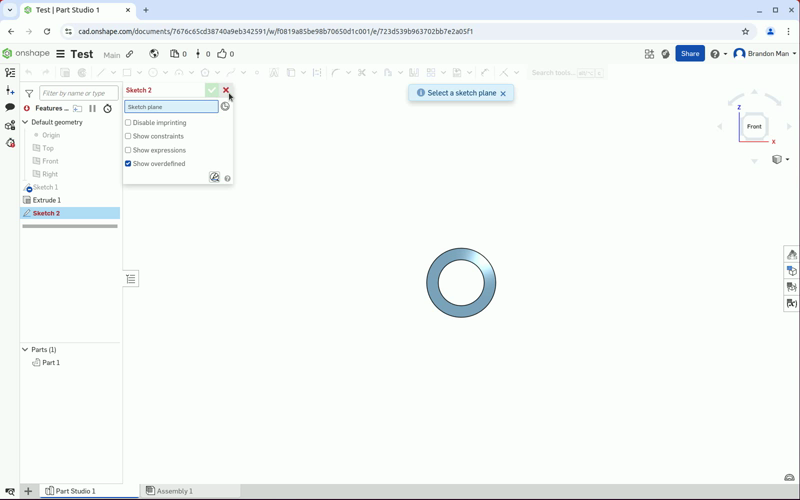
mouse_move(73, 163)
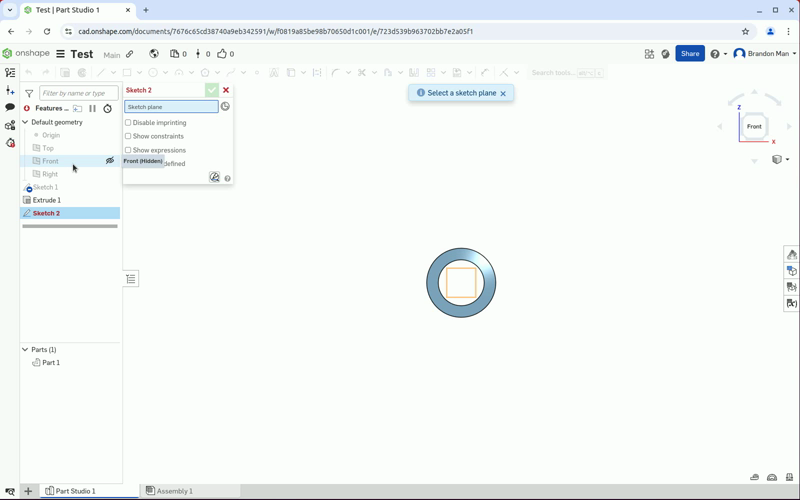
click(73, 163)
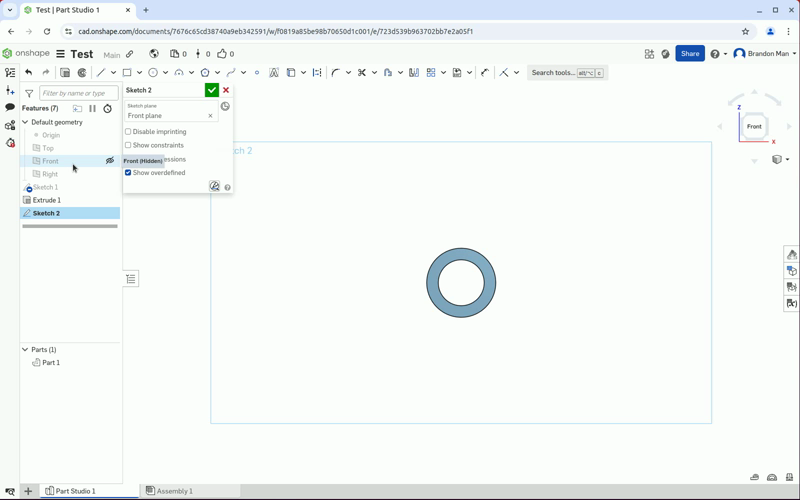
mouse_move(73, 352)
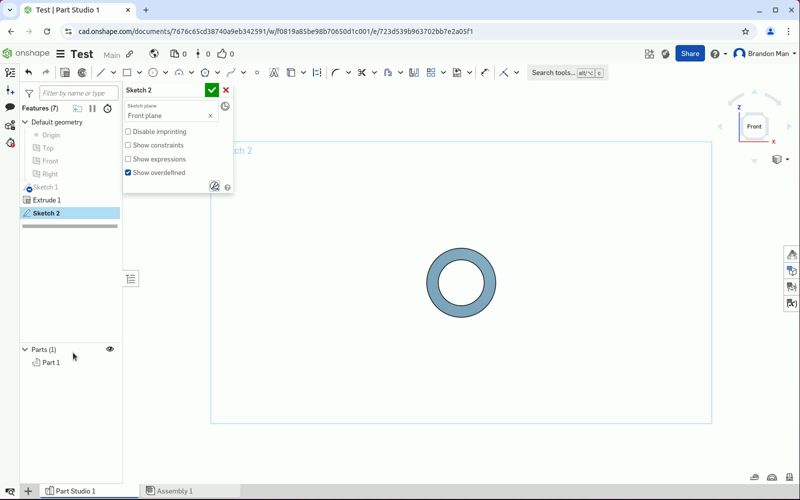
key(y)
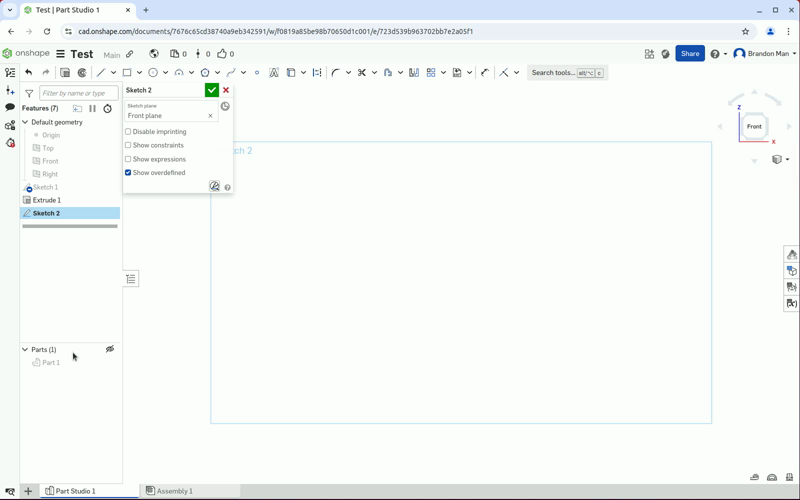
key(c)
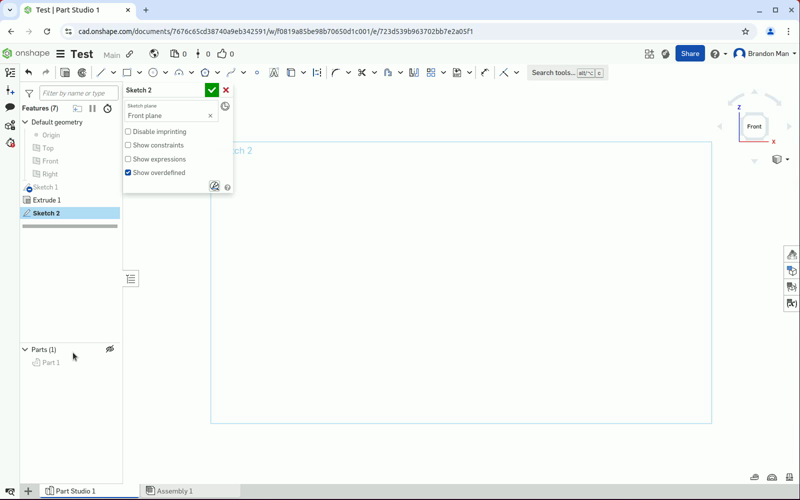
key_down(shift)
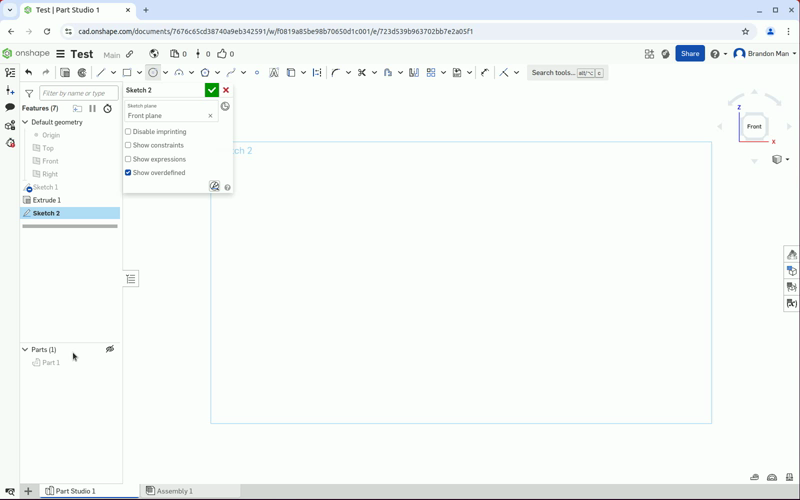
mouse_move(461, 282)
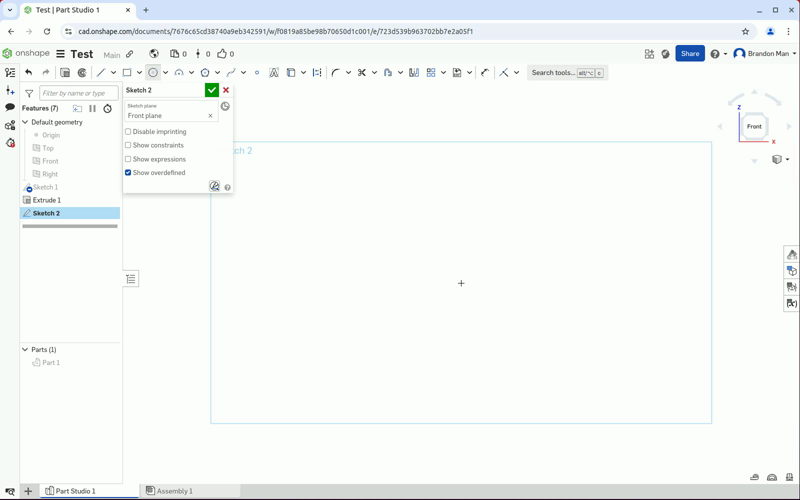
click(461, 282)
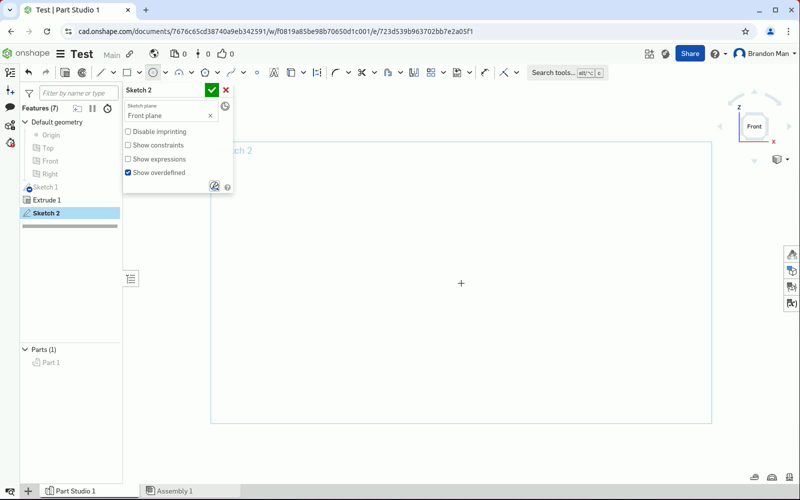
key_up(shift)
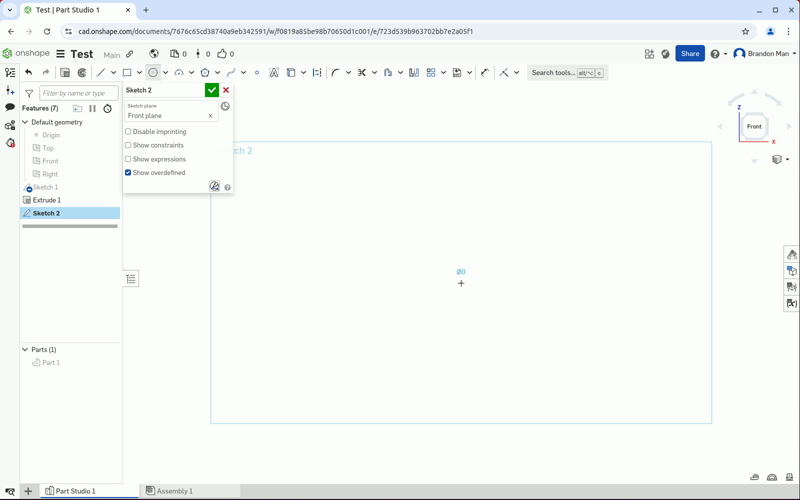
mouse_move(574, 282)
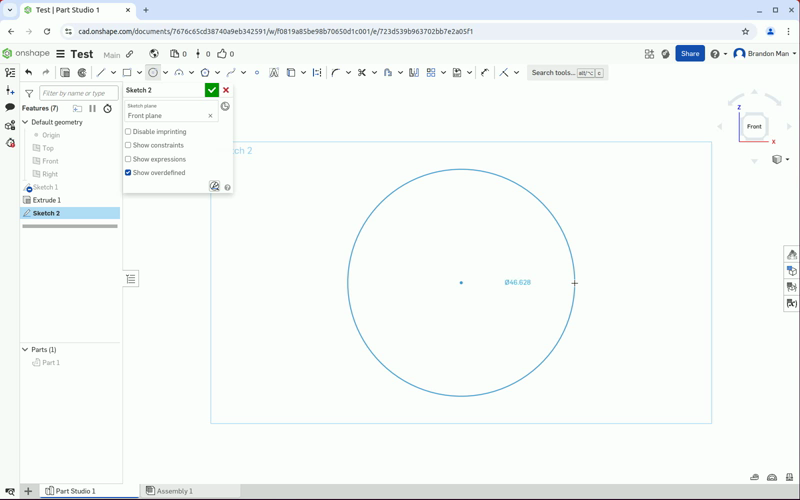
click(574, 282)
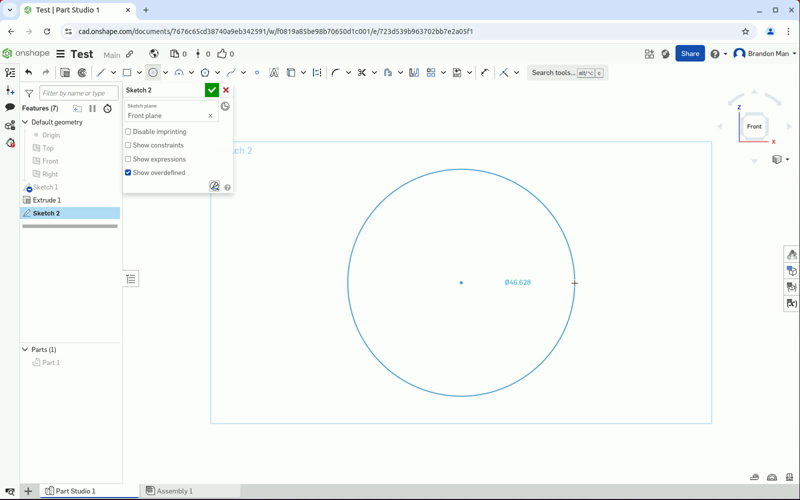
key(esc)
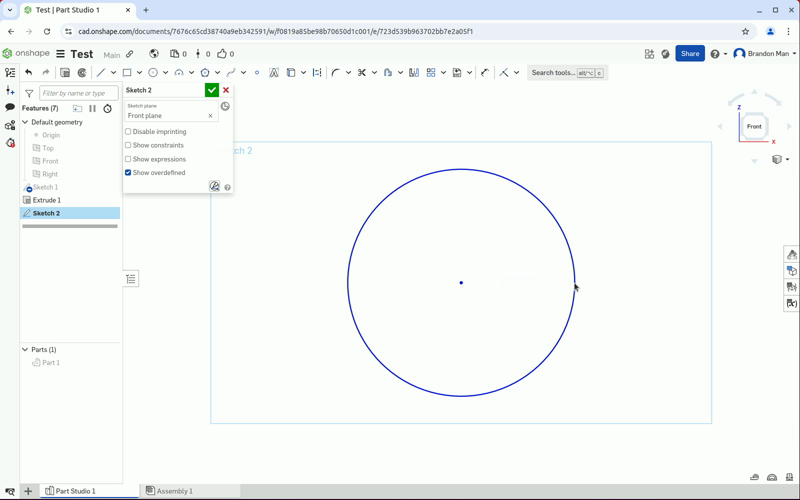
key(c)
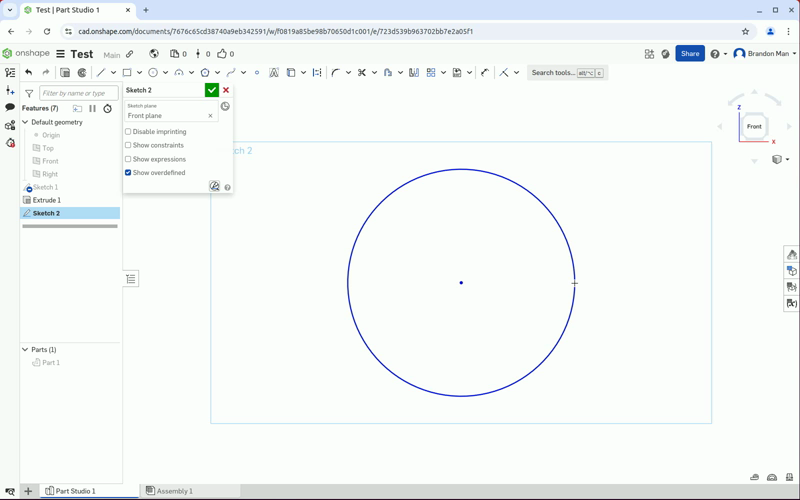
key_down(shift)
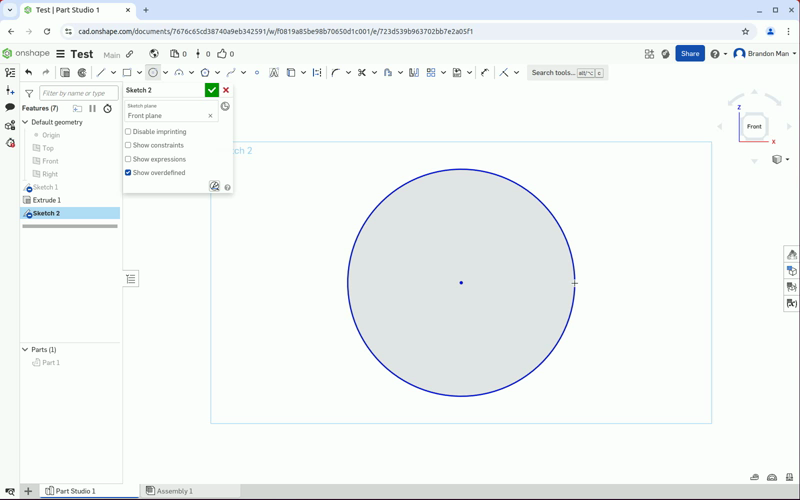
mouse_move(461, 282)
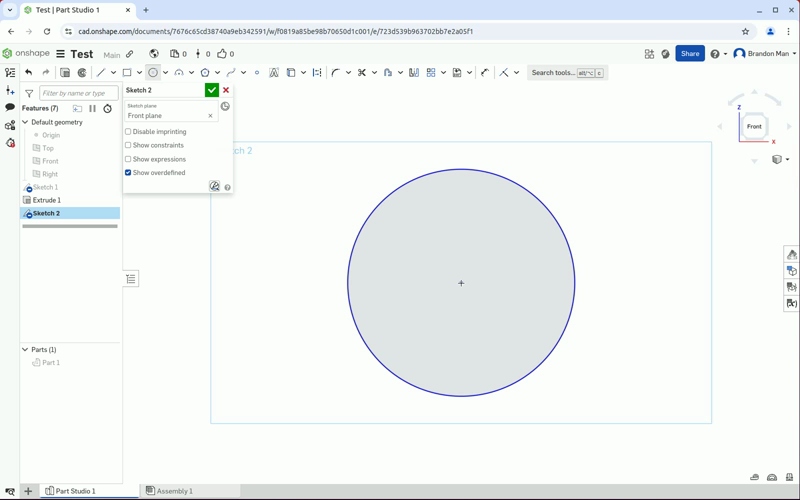
click(461, 282)
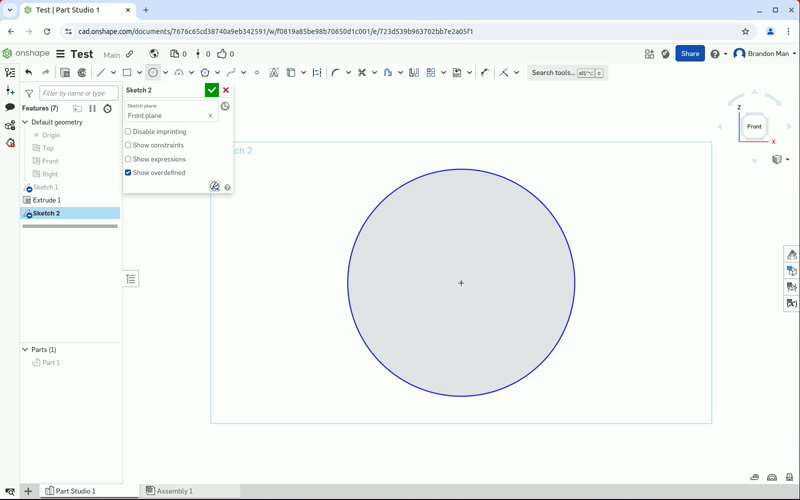
key_up(shift)
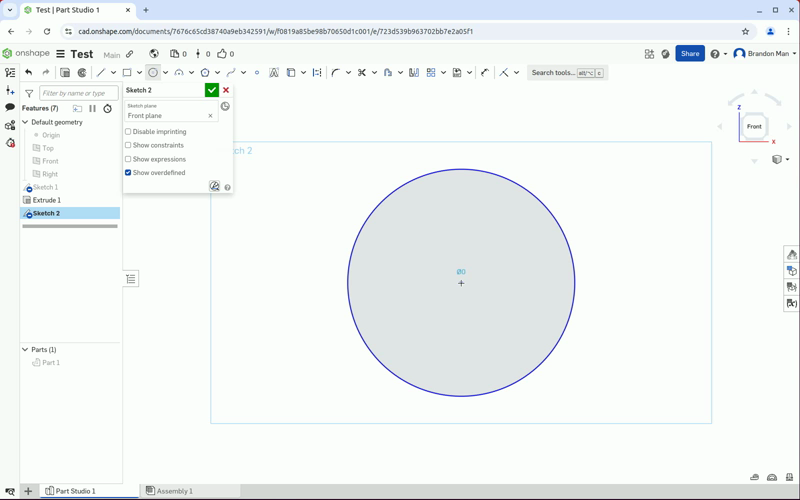
mouse_move(494, 282)
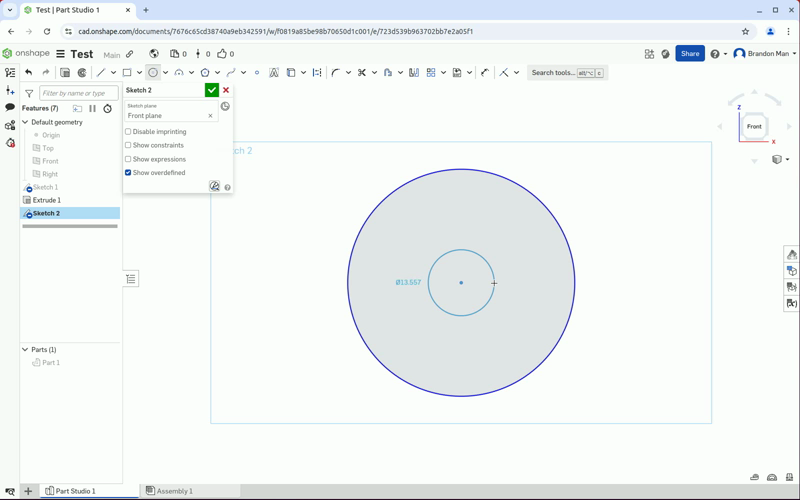
click(494, 282)
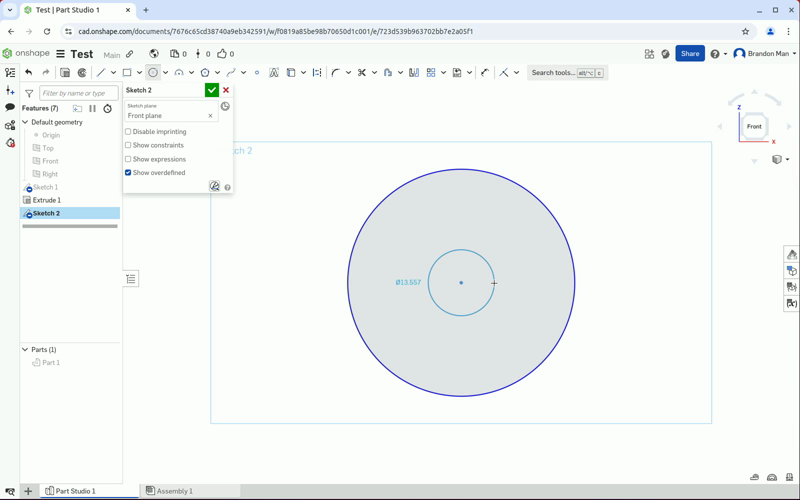
key(esc)
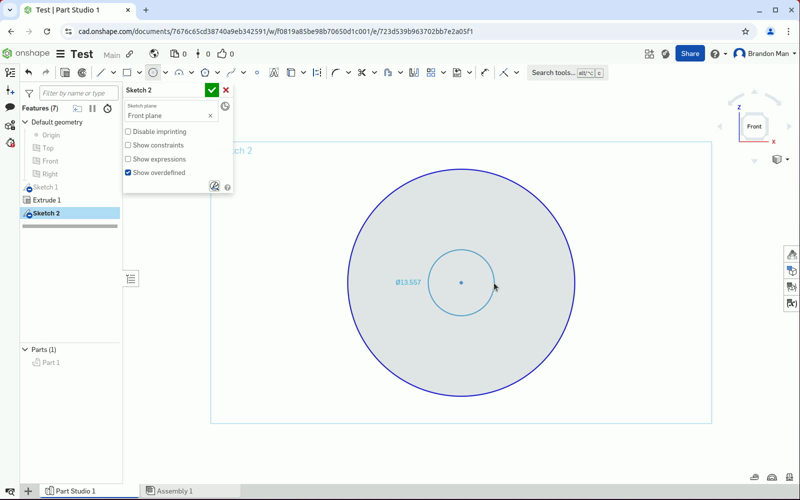
mouse_move(499, 239)
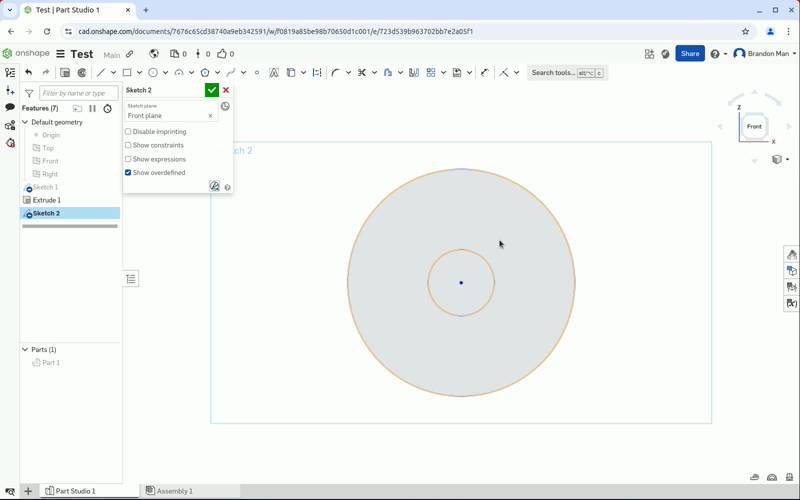
click(499, 239)
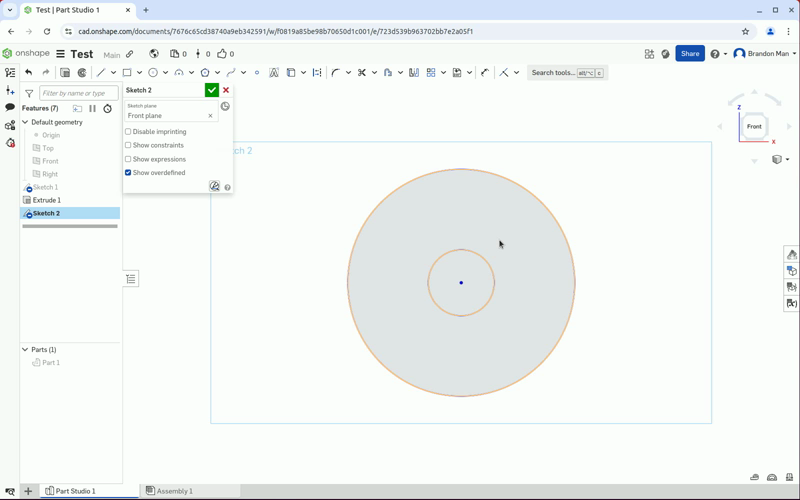
mouse_move(73, 352)
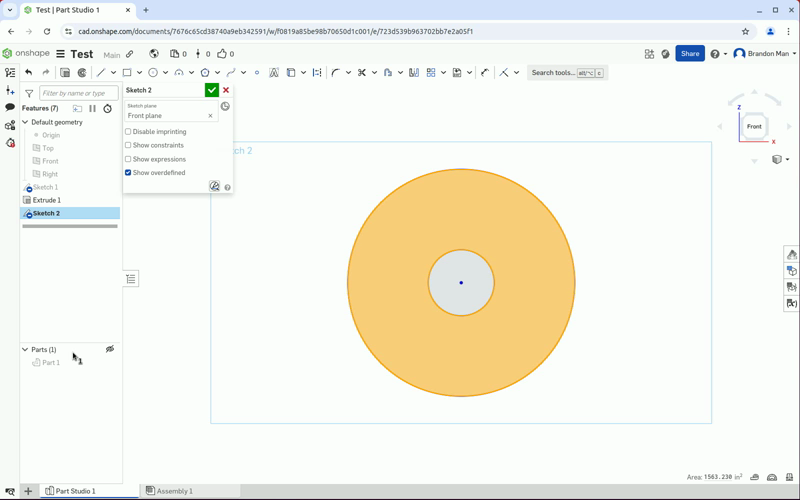
key(shift+y)
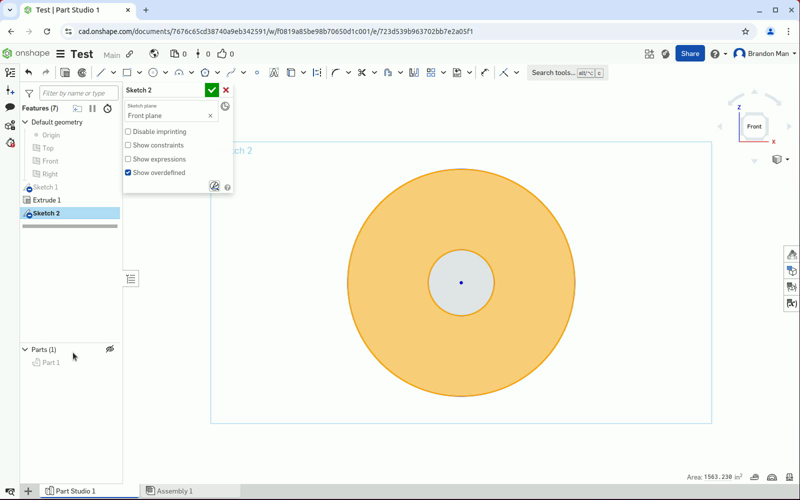
key(shift+e)
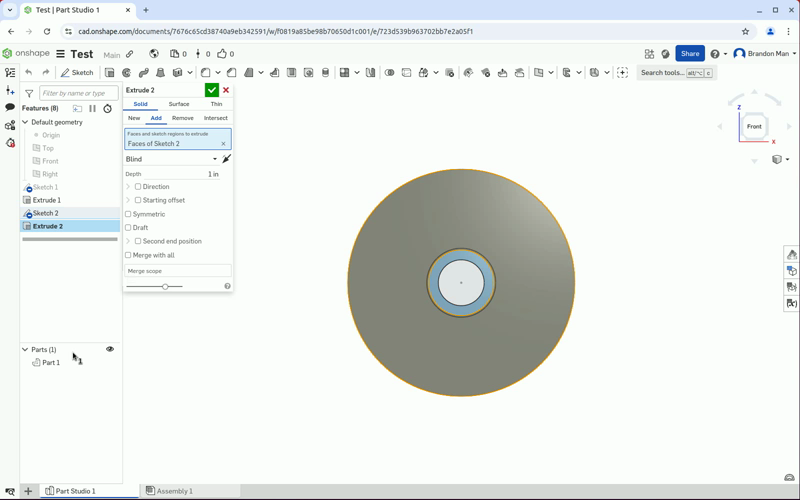
mouse_move(143, 106)
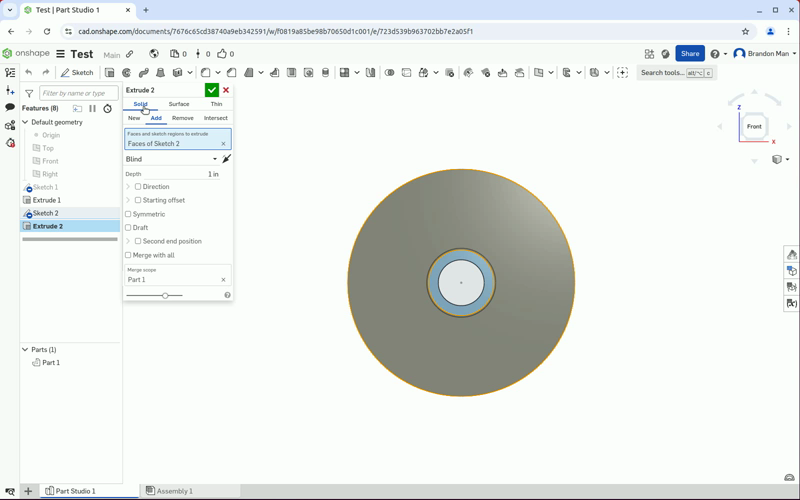
click(143, 106)
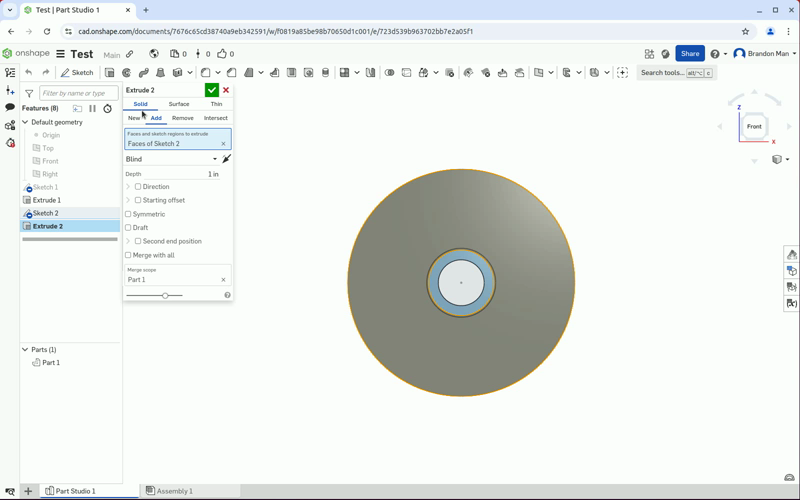
mouse_move(137, 120)
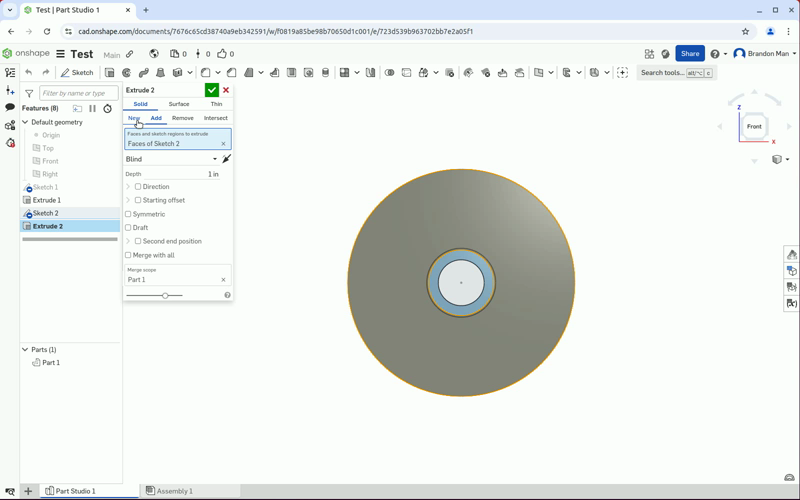
click(137, 120)
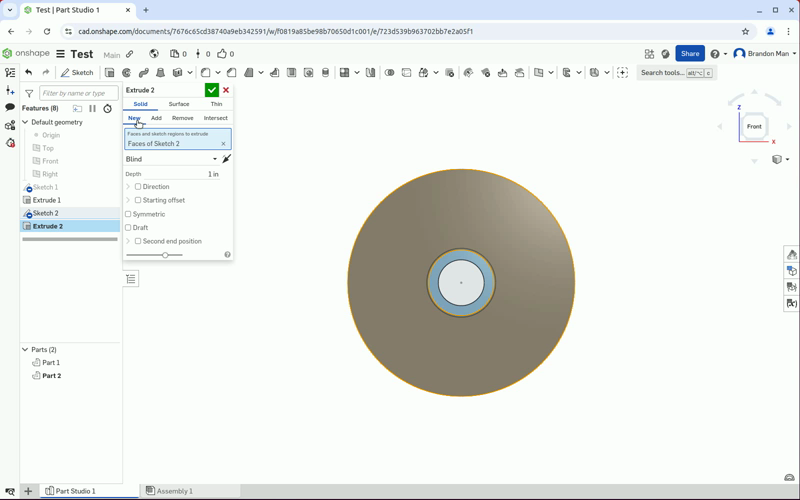
key(tab, 4)
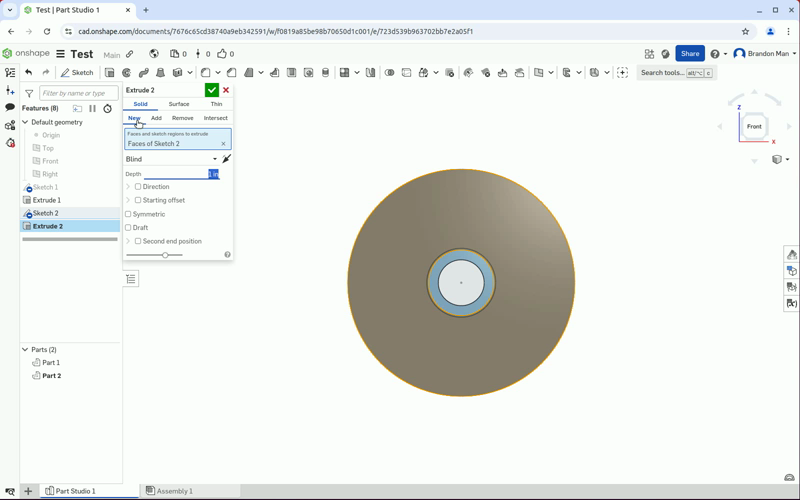
text(13.961)
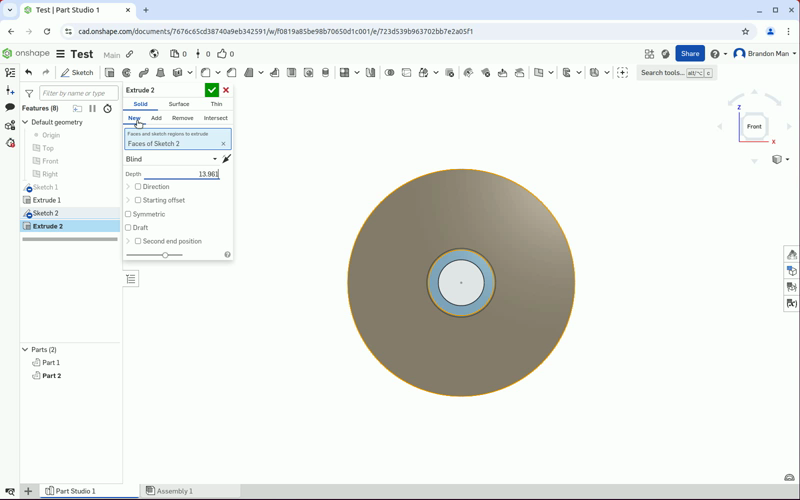
key(enter)
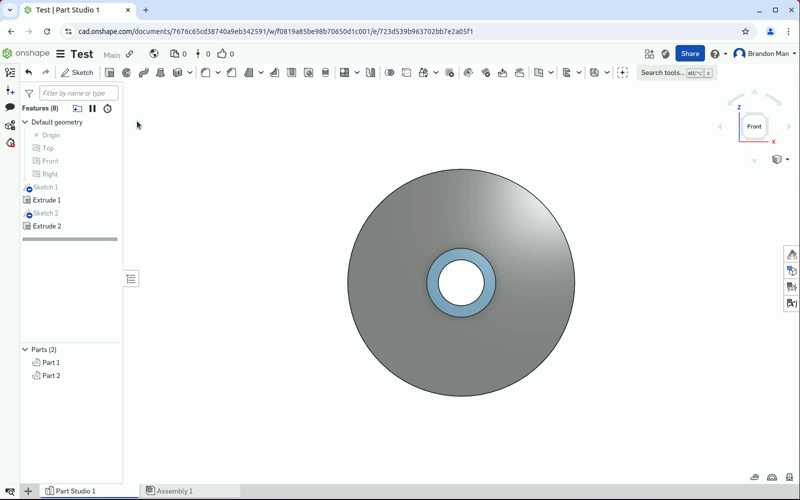
key(shift+h)
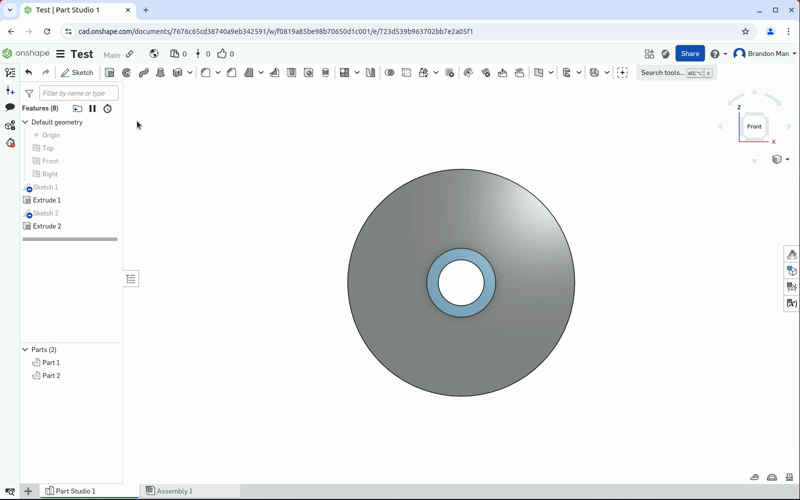
key(shift+h)
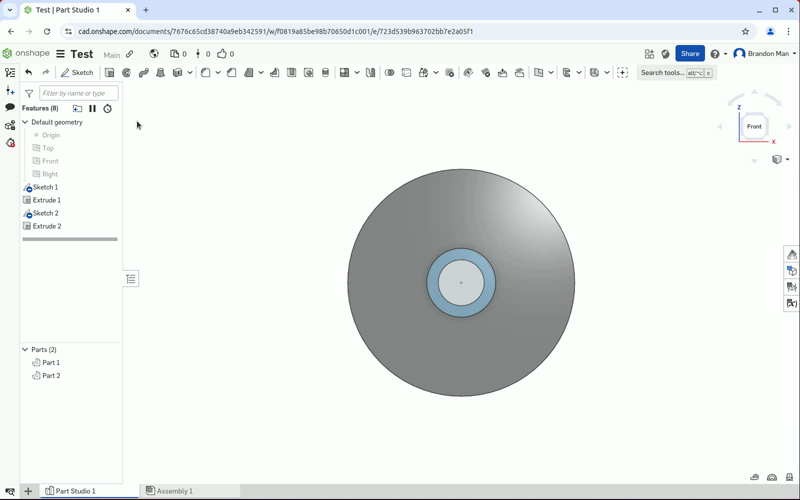
key(shift+7)
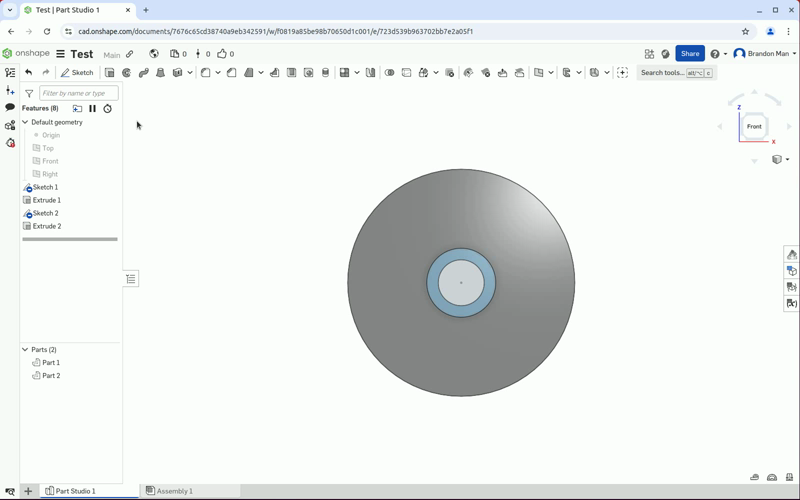
key(left, 2)
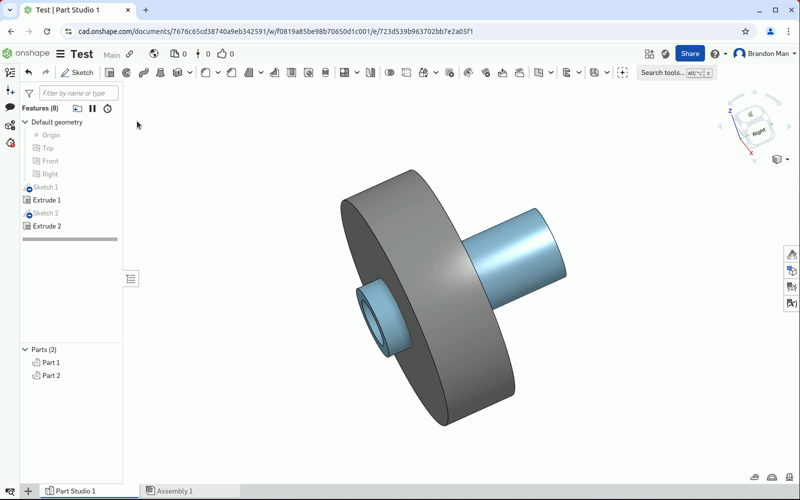
key(down, 2)
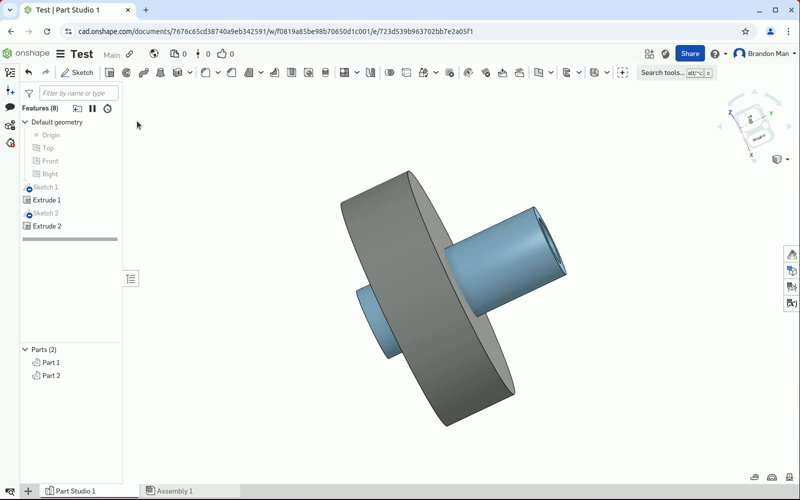
key(up, 2)
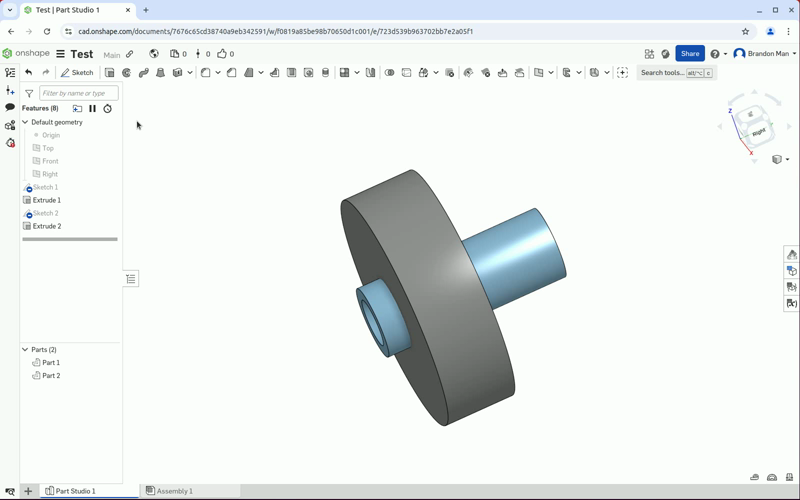
key(right, 2)
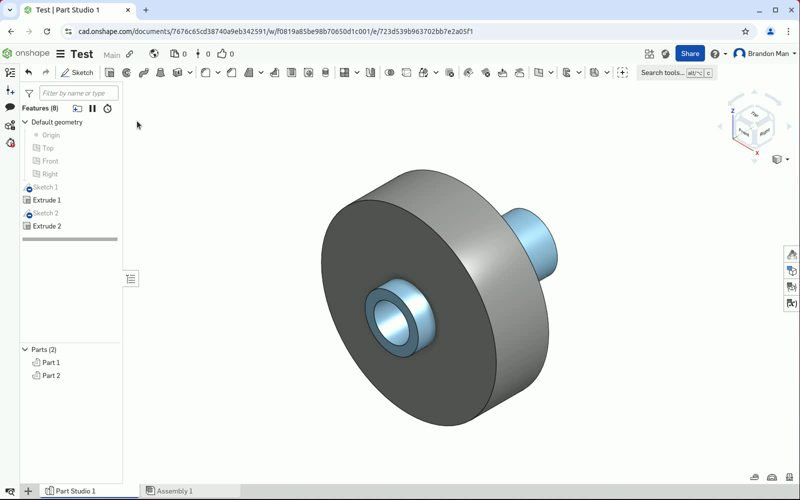
mouse_move(73, 189)
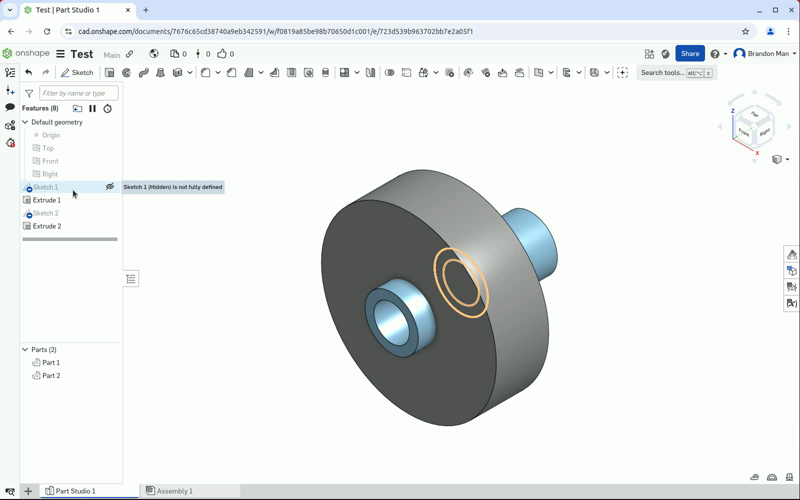
click(73, 189)